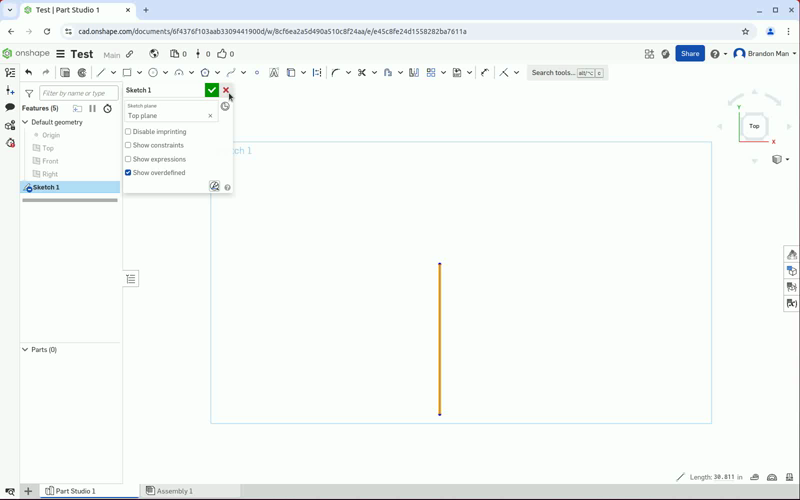
key(shift+h)
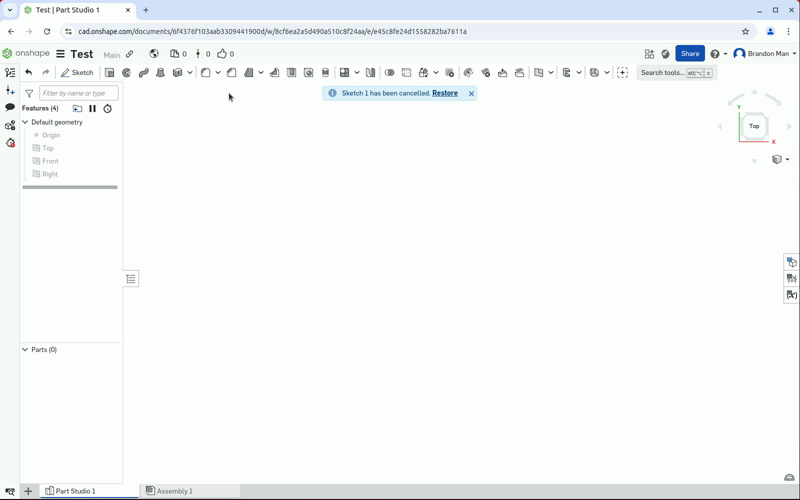
mouse_move(73, 352)
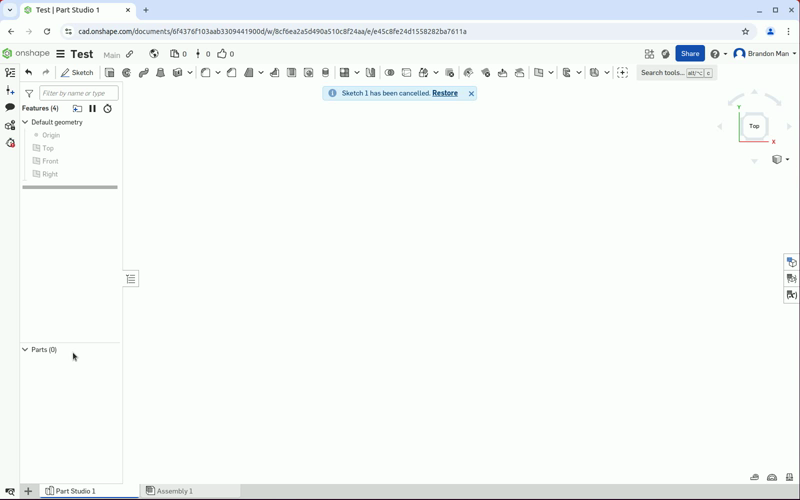
key(y)
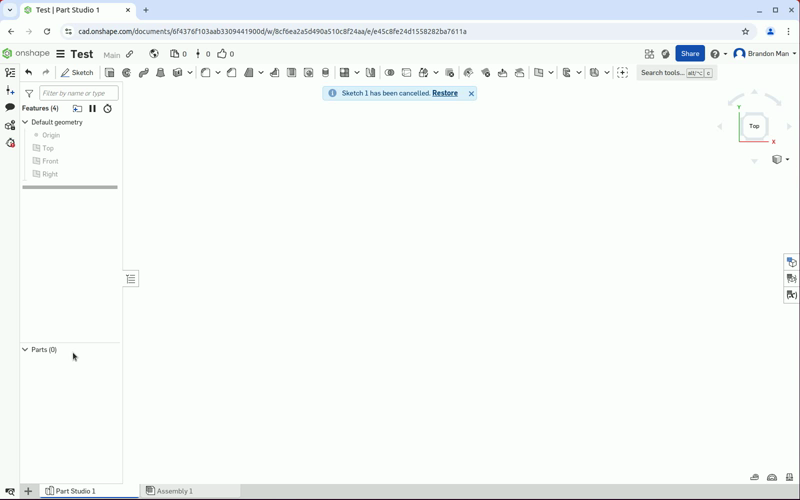
key(shift+p)
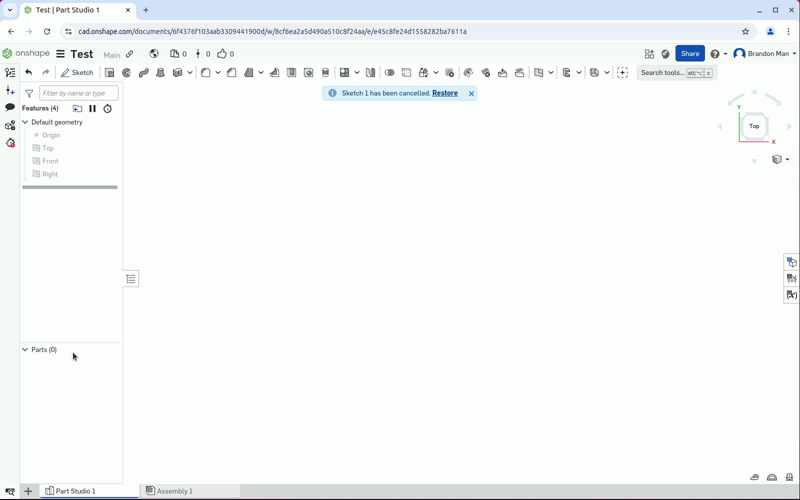
key(space)
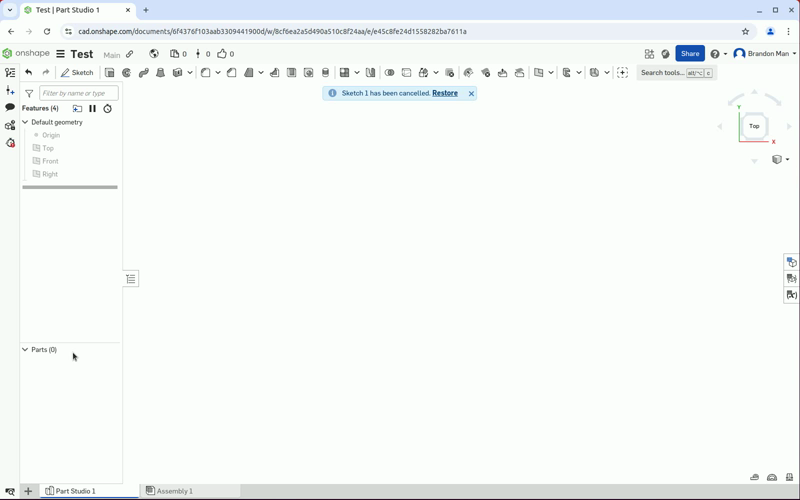
key_down(shift)
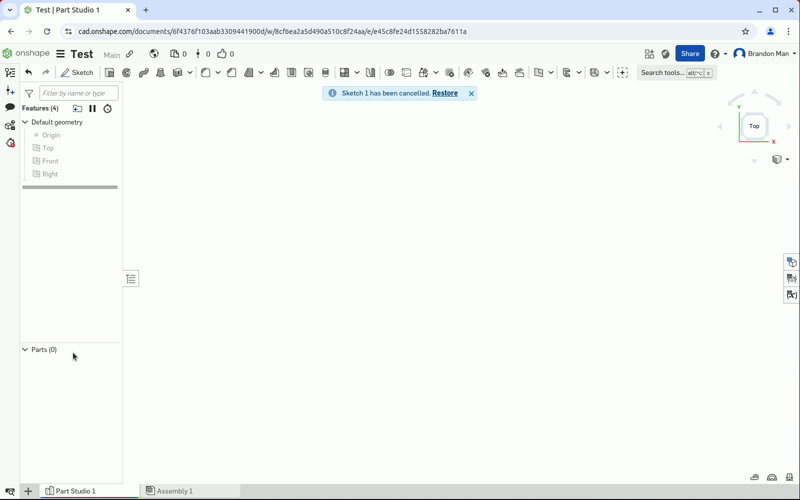
key(up)
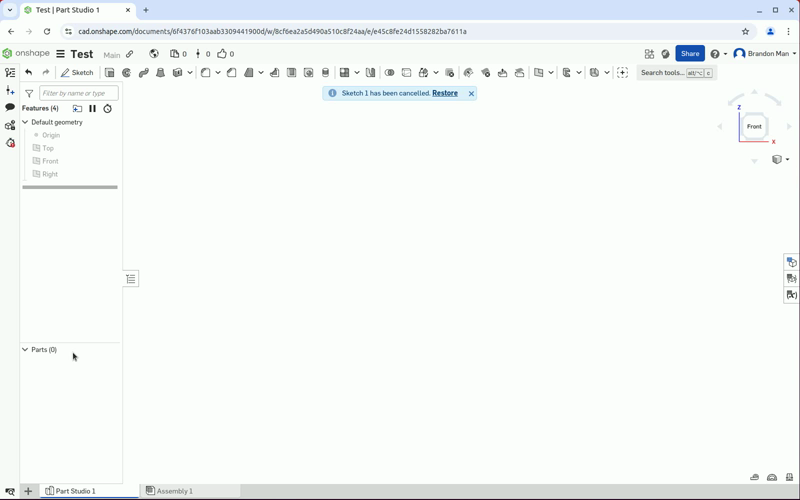
key_up(shift)
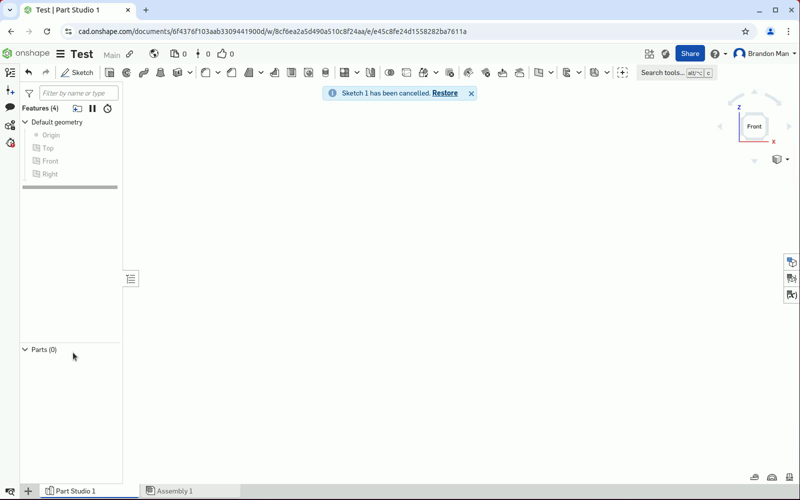
mouse_move(73, 352)
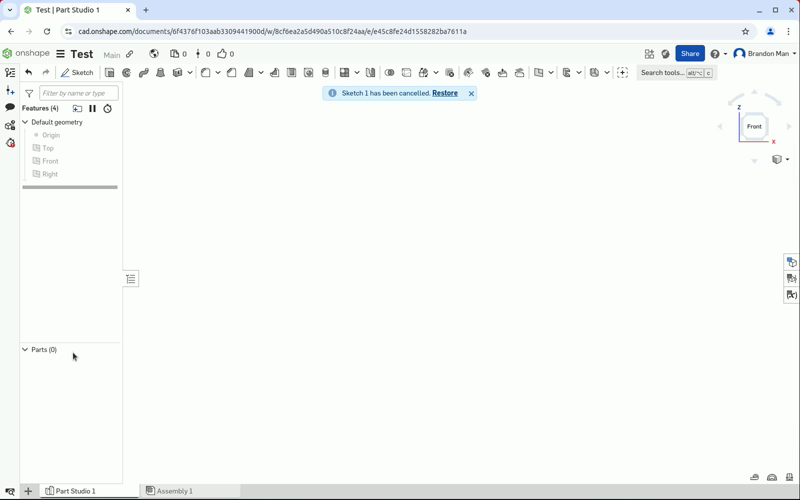
key(shift+y)
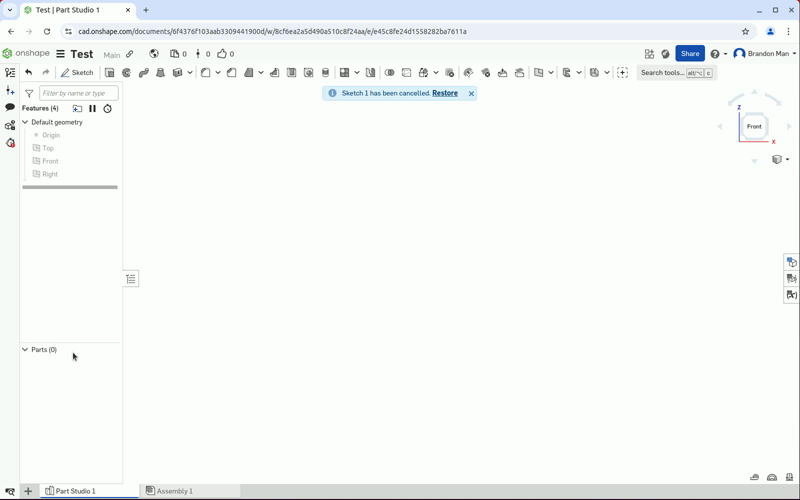
key(shift+s)
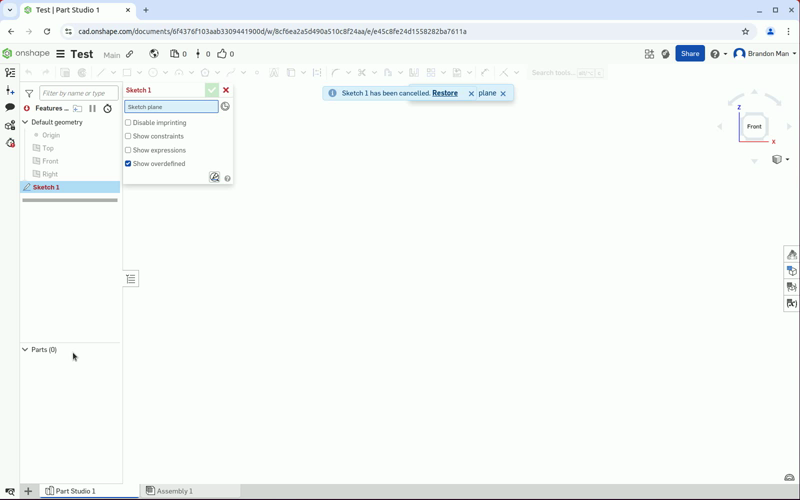
mouse_move(73, 163)
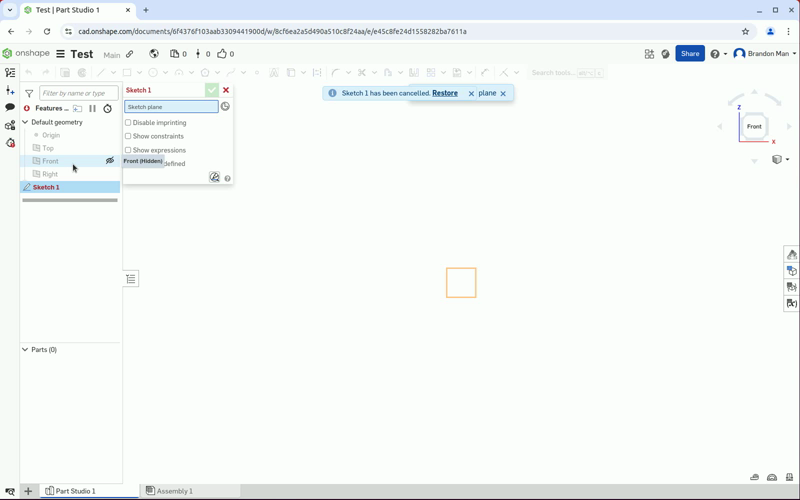
click(73, 163)
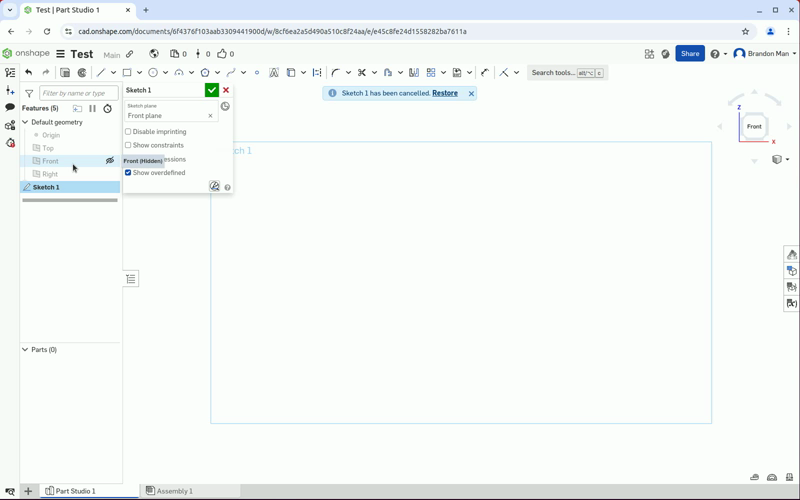
mouse_move(73, 352)
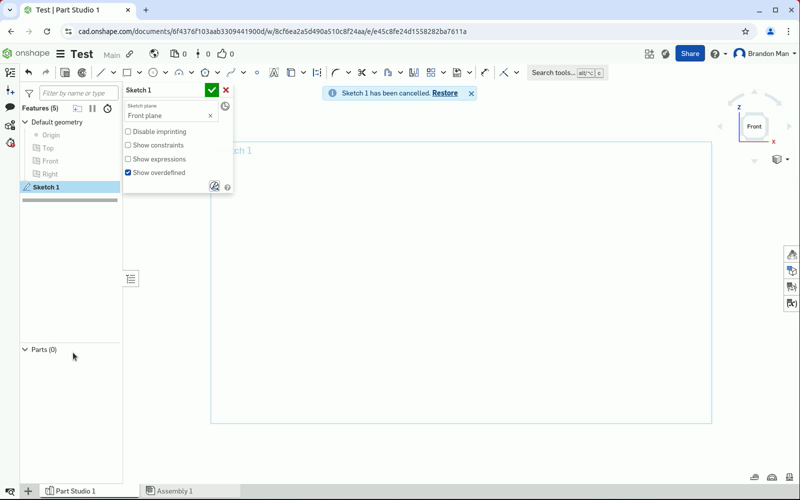
key(y)
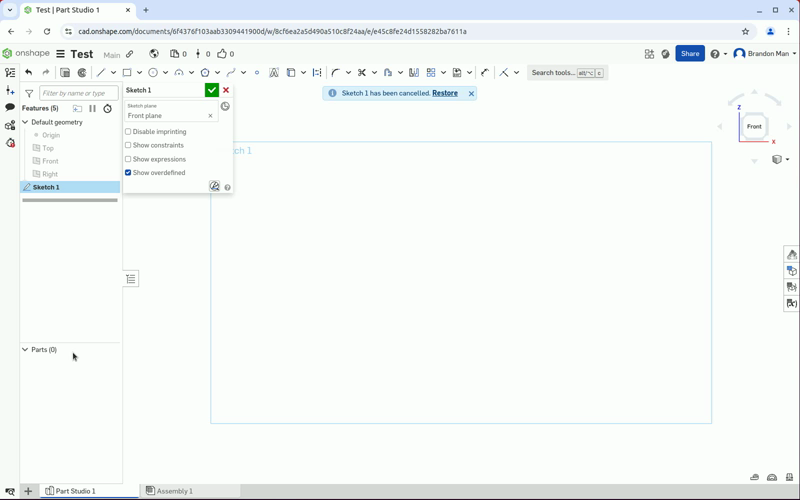
key(l)
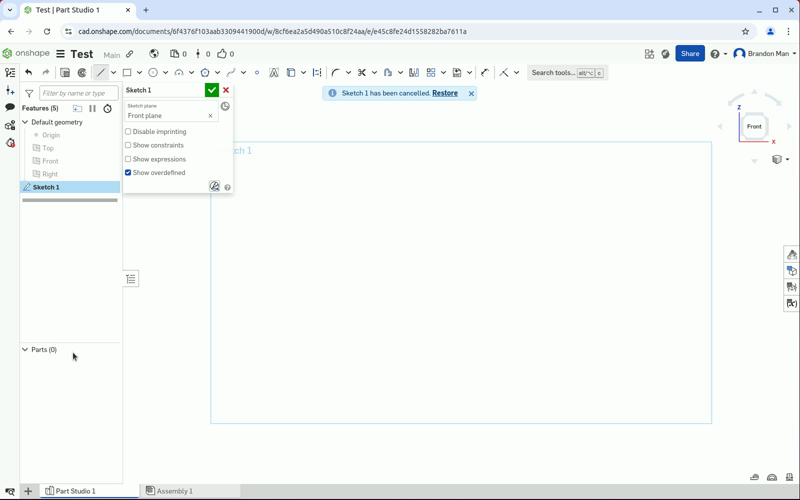
key_down(shift)
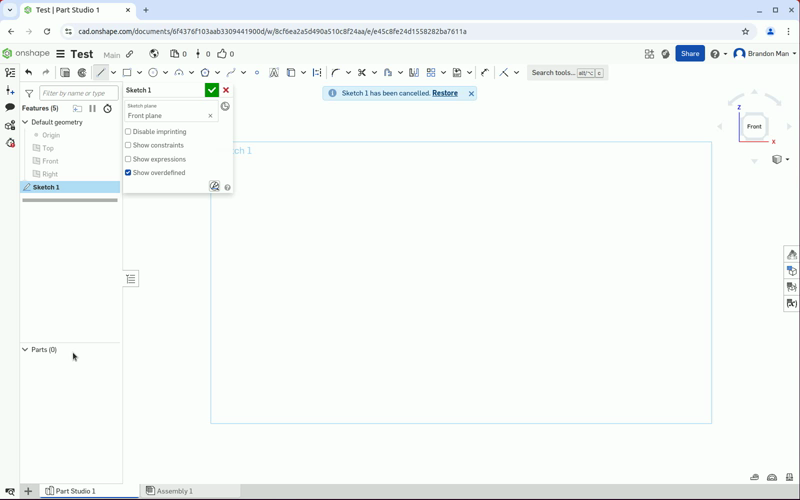
mouse_move(460, 282)
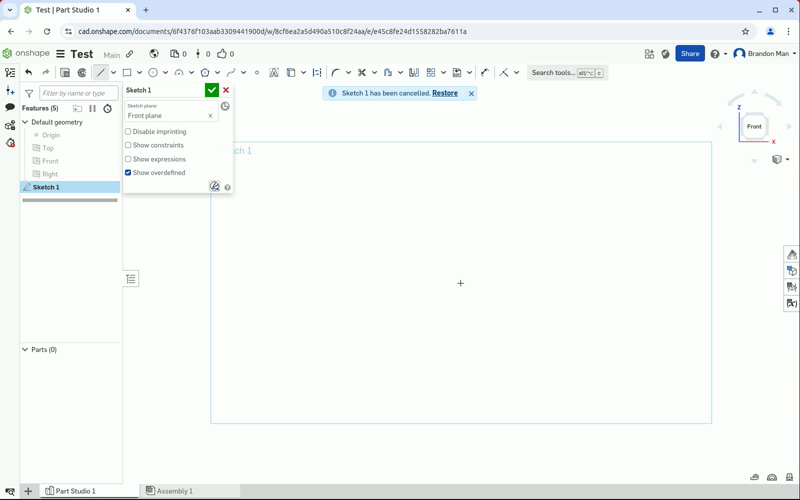
click(460, 282)
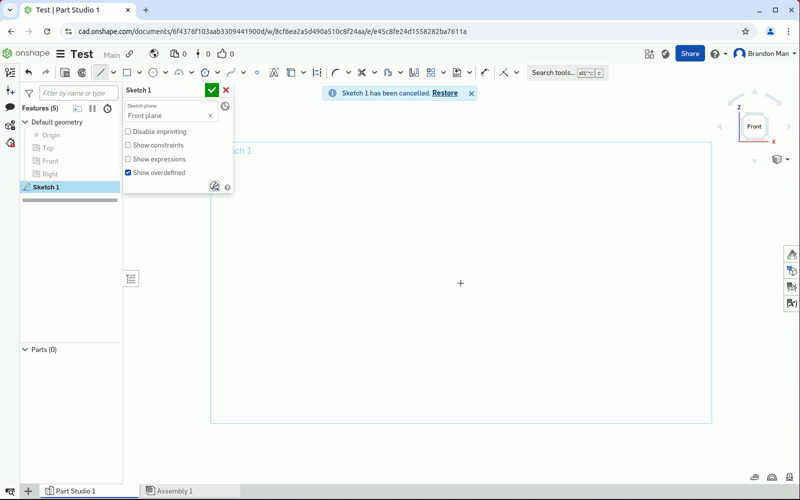
key_up(shift)
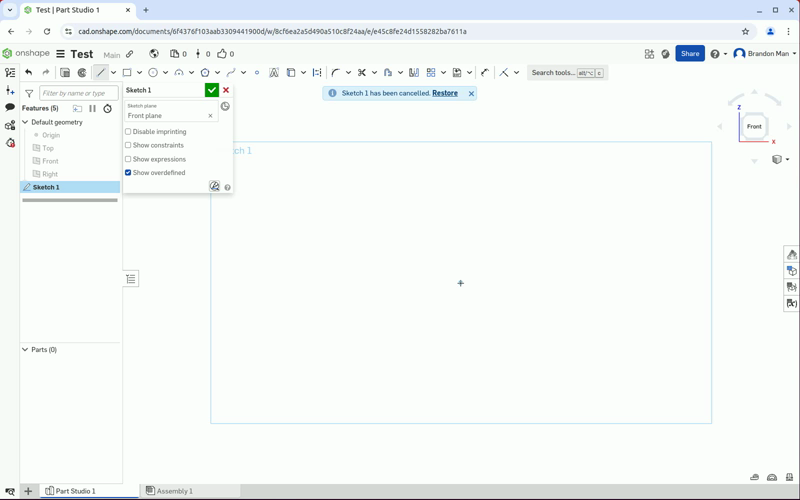
key_down(shift)
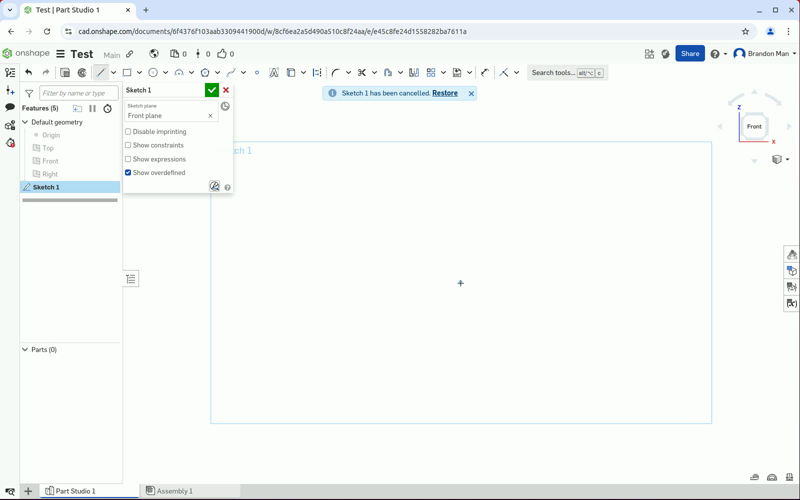
mouse_move(535, 282)
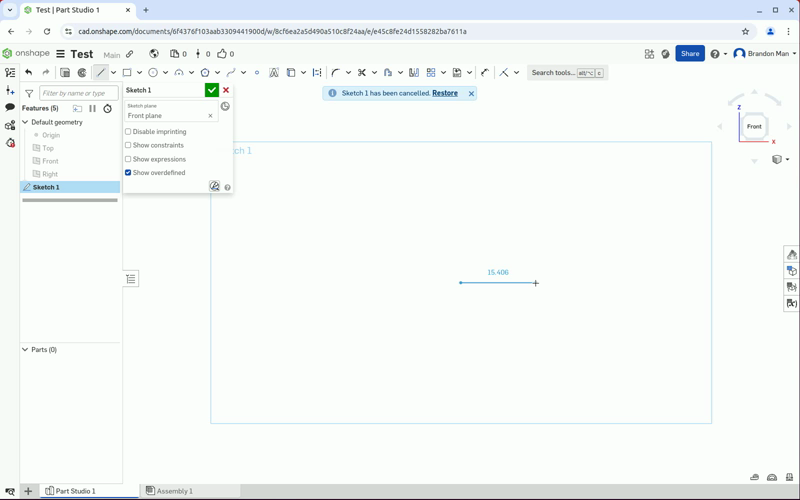
click(535, 282)
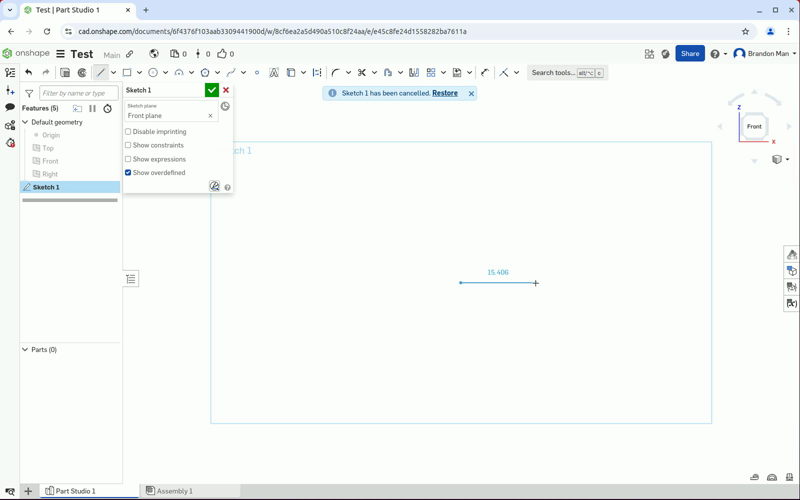
key_up(shift)
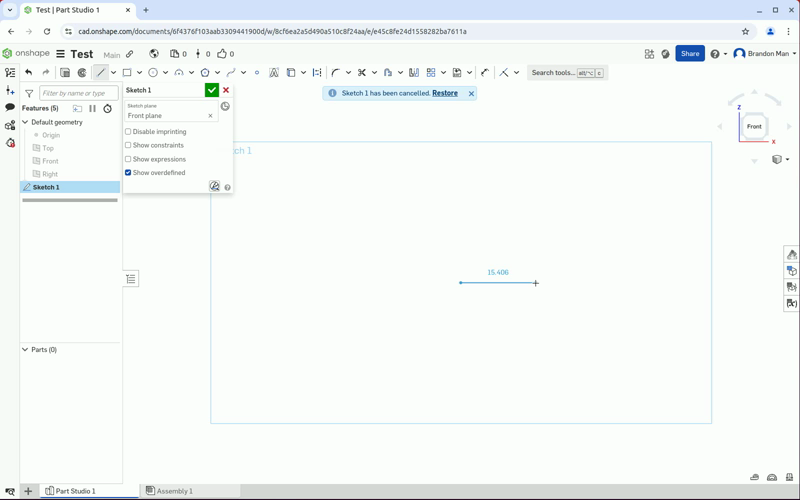
key_down(shift)
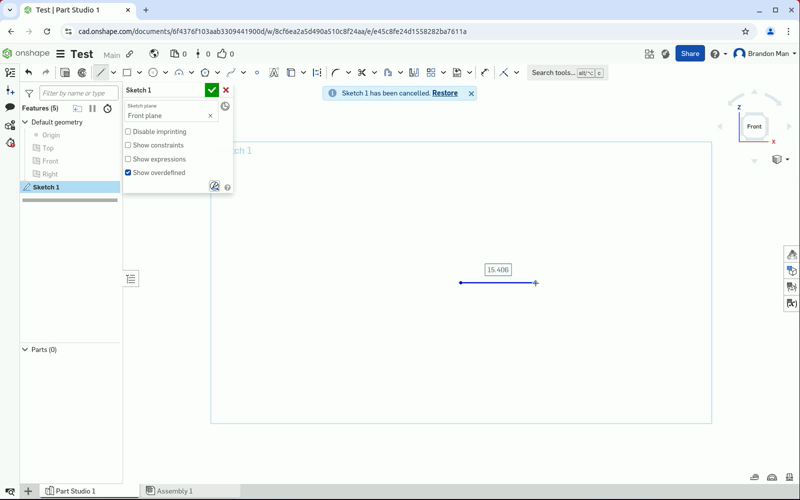
mouse_move(565, 282)
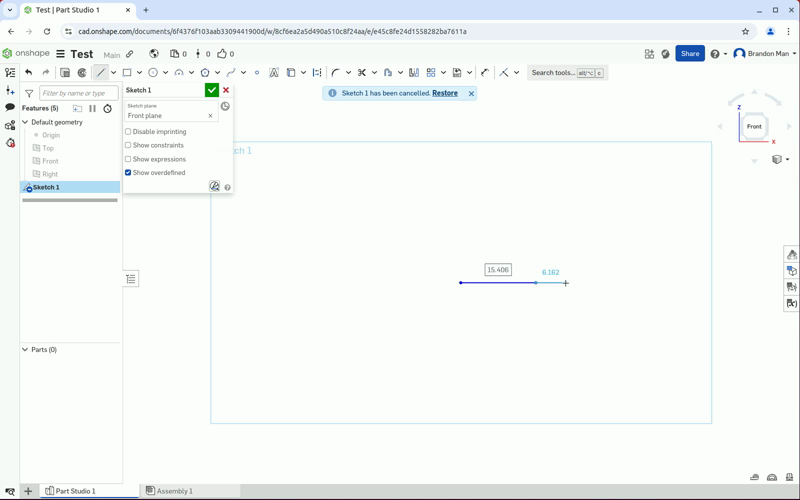
mouse_move(535, 245)
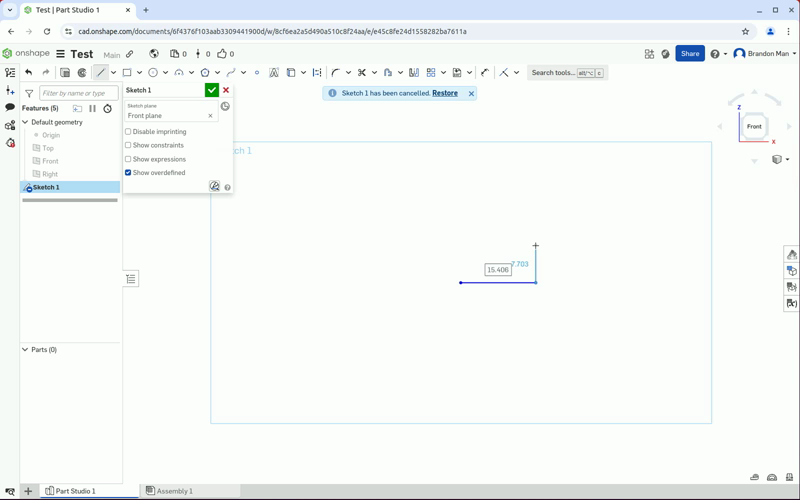
click(535, 245)
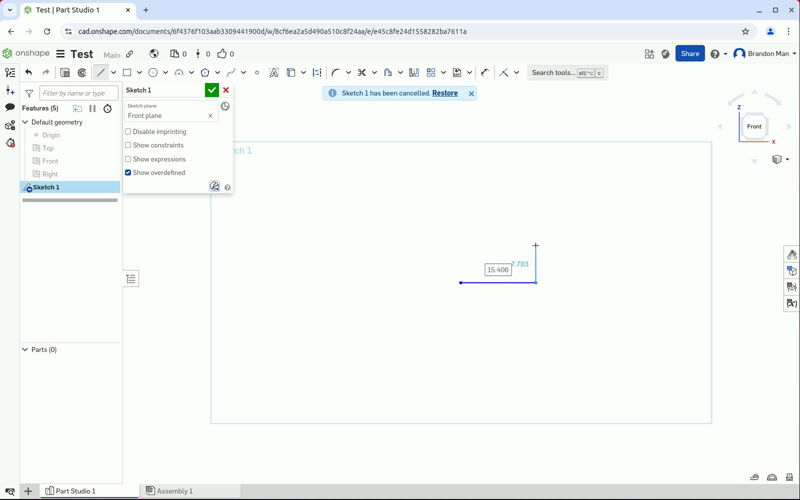
key_up(shift)
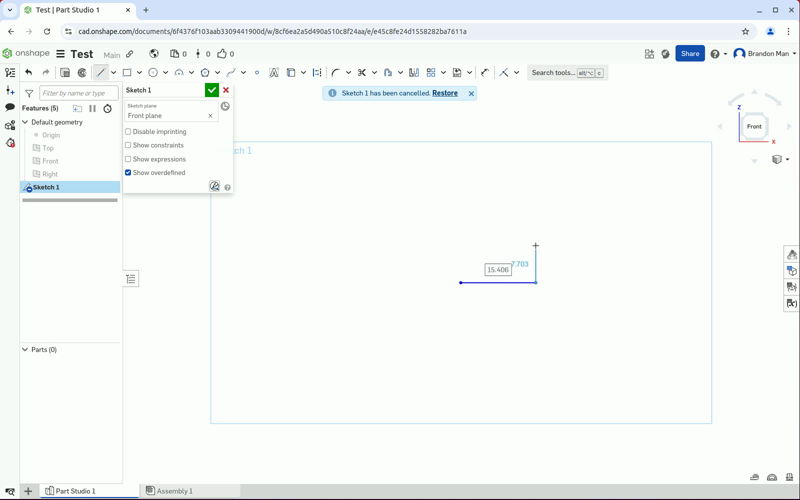
key_down(shift)
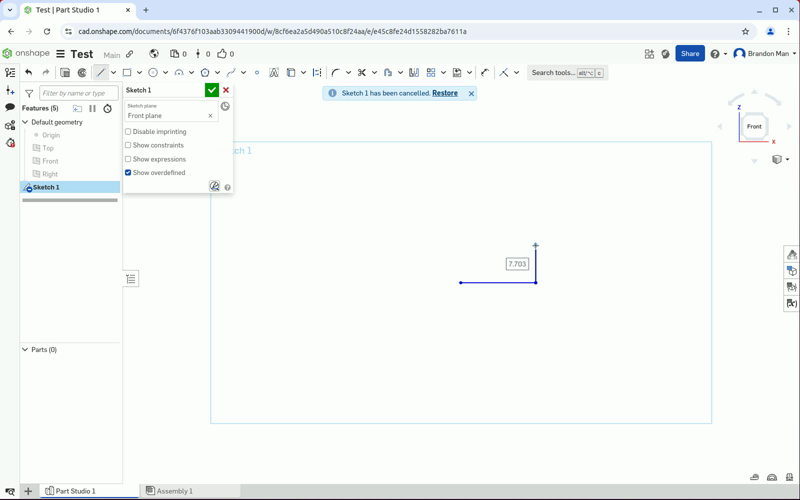
mouse_move(498, 189)
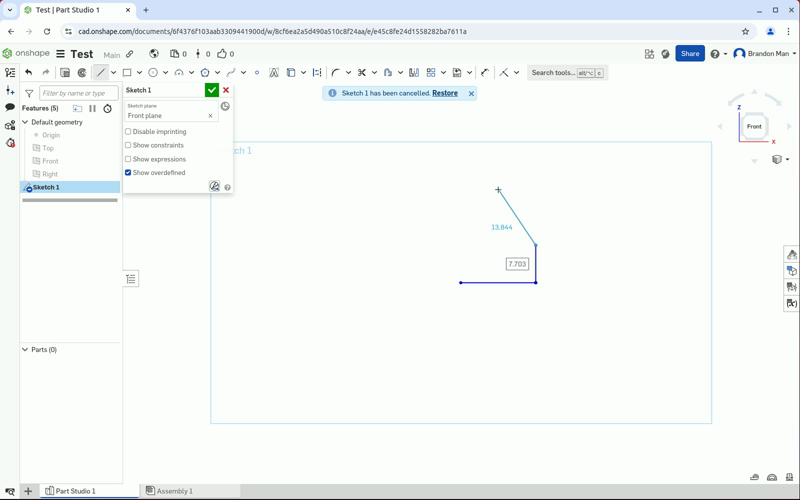
click(498, 189)
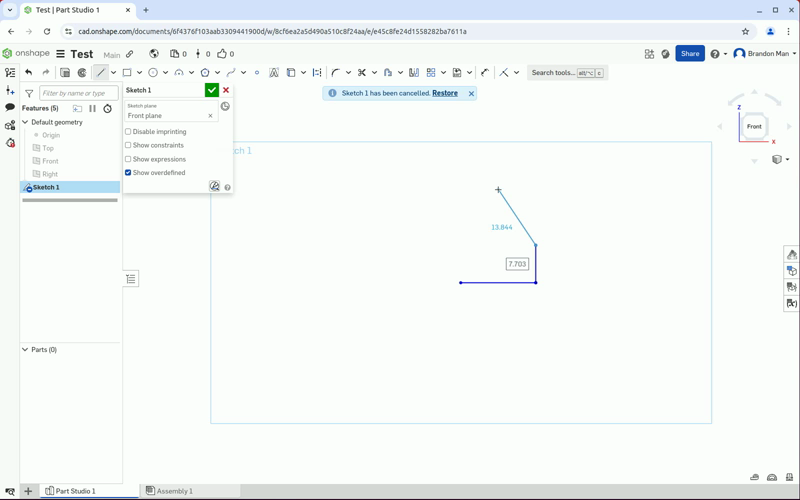
key_up(shift)
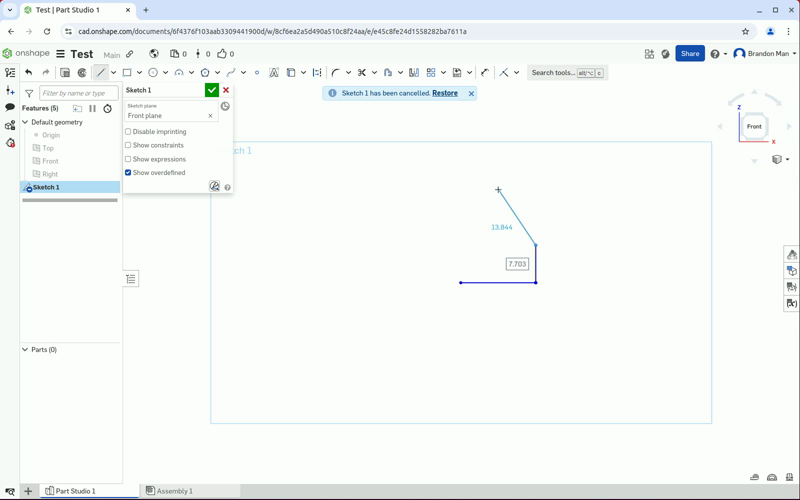
key_down(shift)
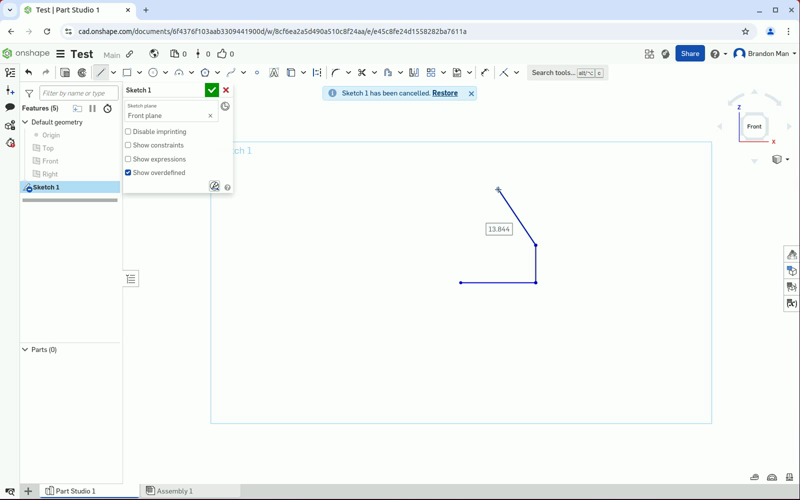
mouse_move(528, 189)
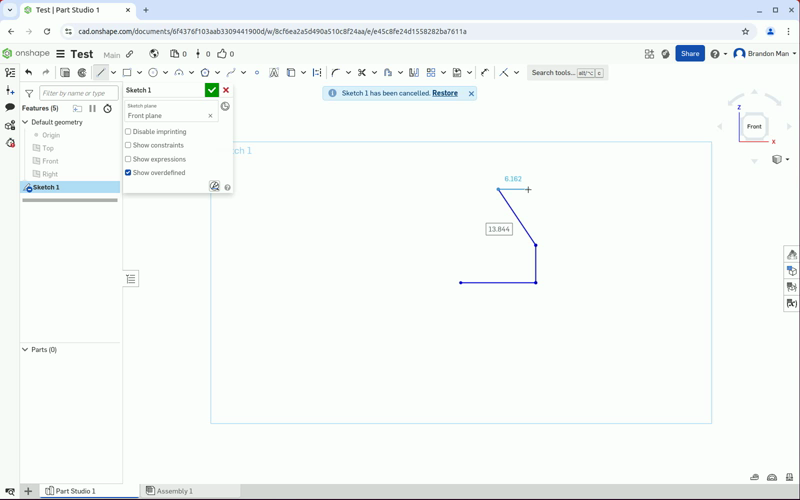
mouse_move(460, 189)
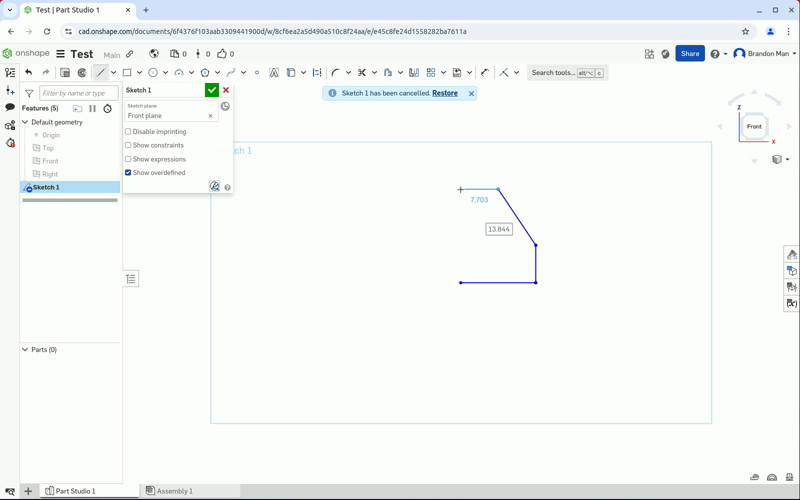
click(460, 189)
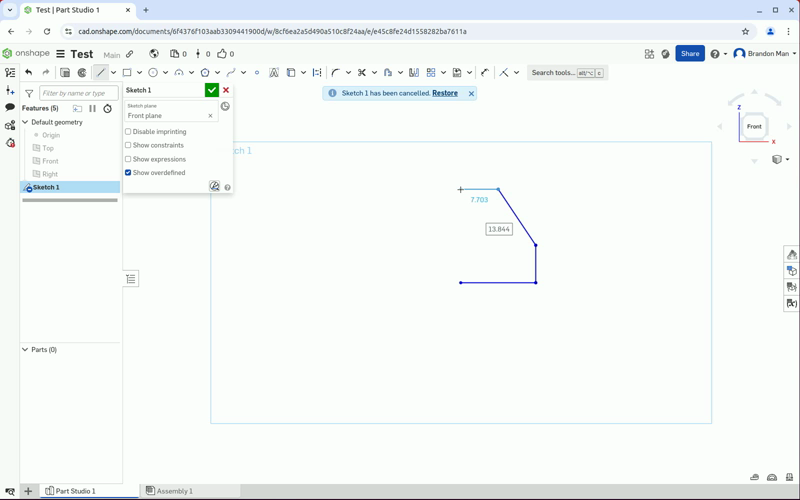
key_up(shift)
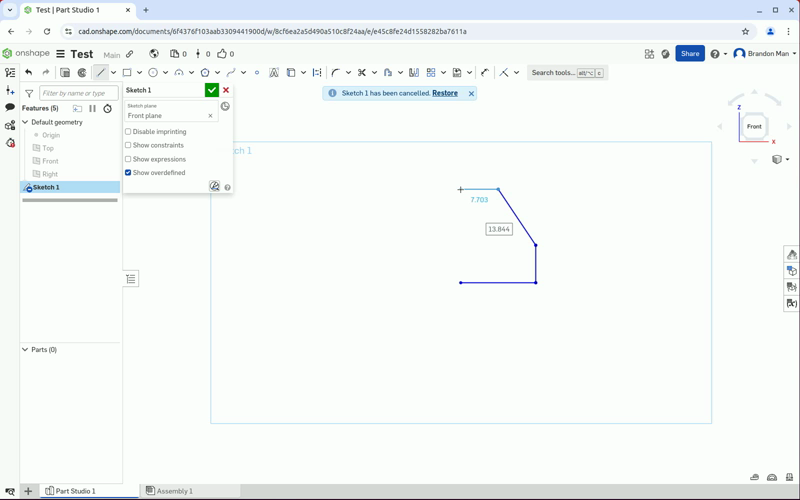
key_down(shift)
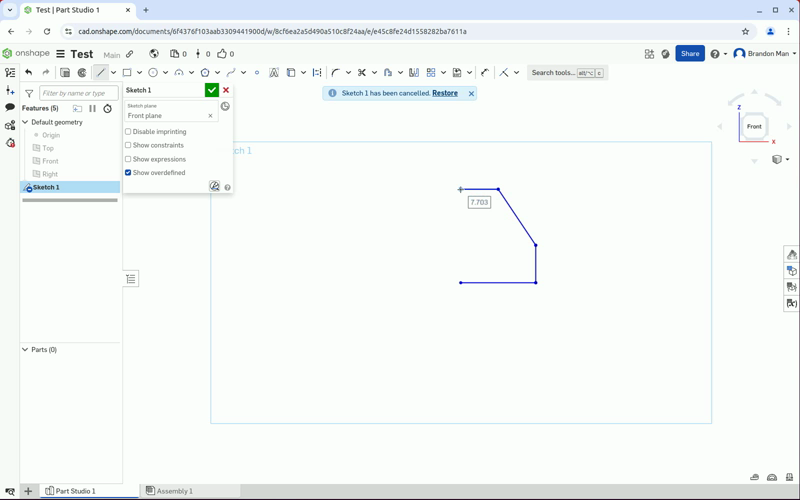
mouse_move(460, 282)
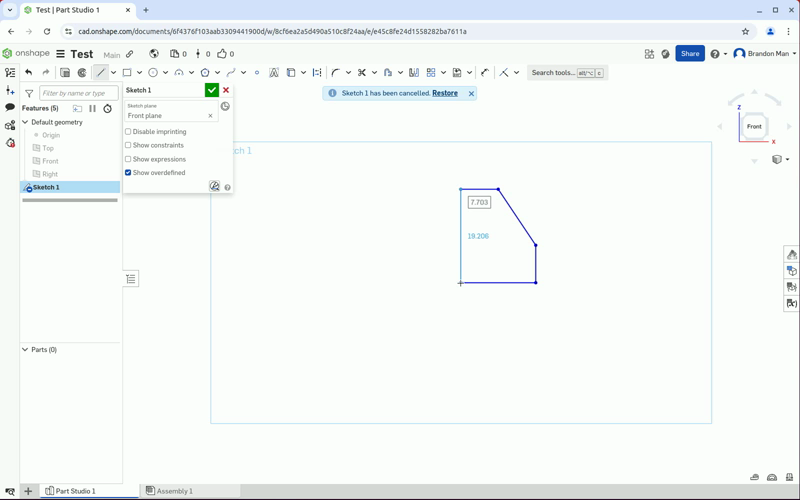
key_up(shift)
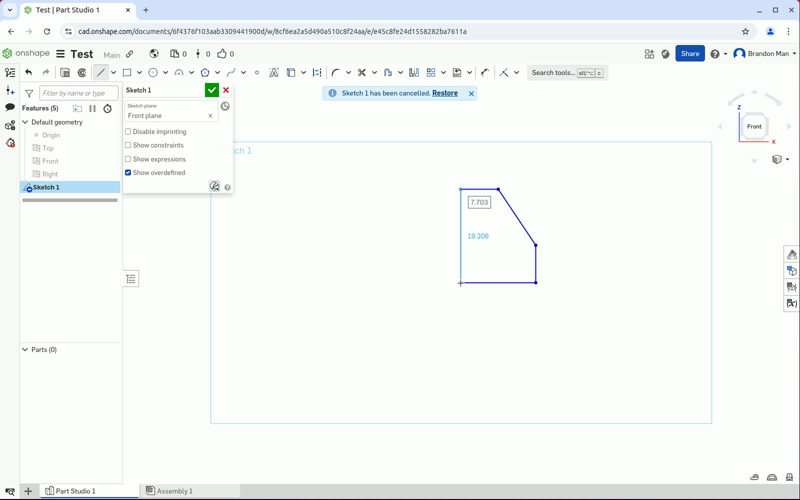
click(460, 282)
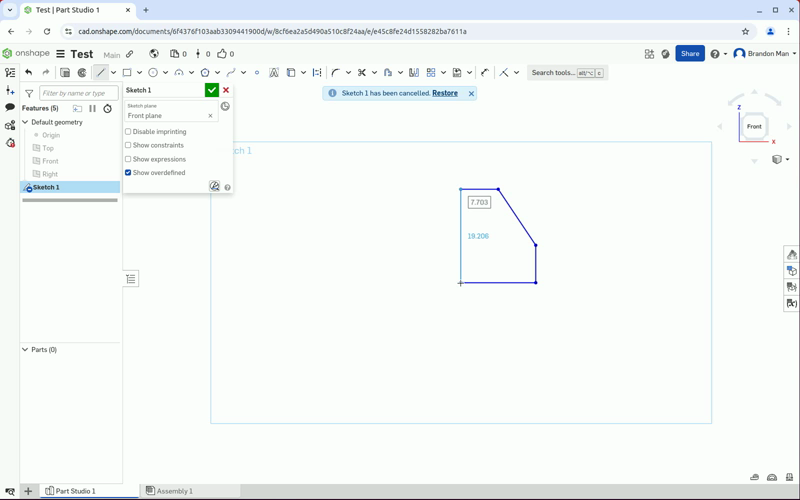
key(esc)
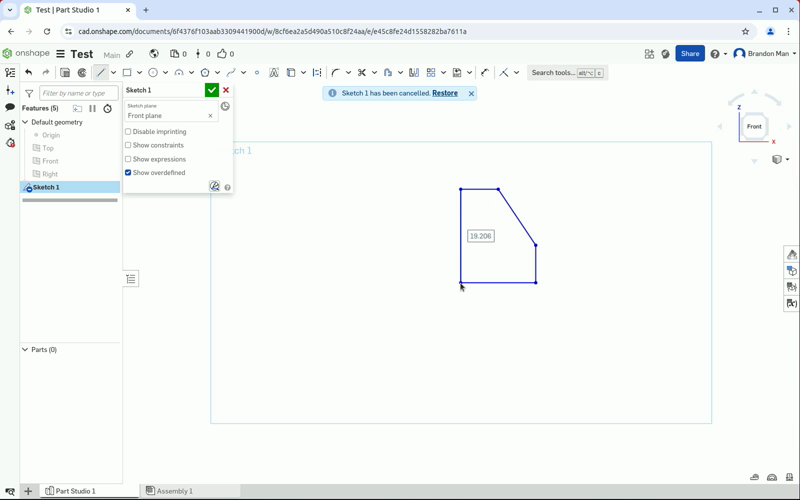
mouse_move(470, 216)
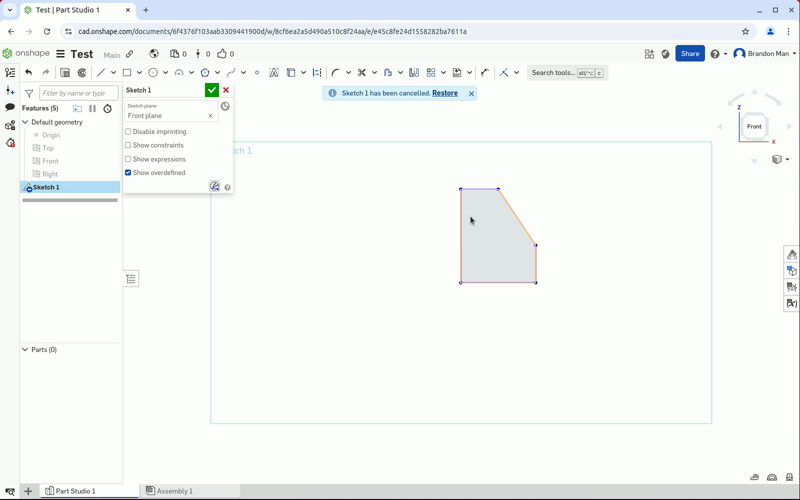
click(470, 216)
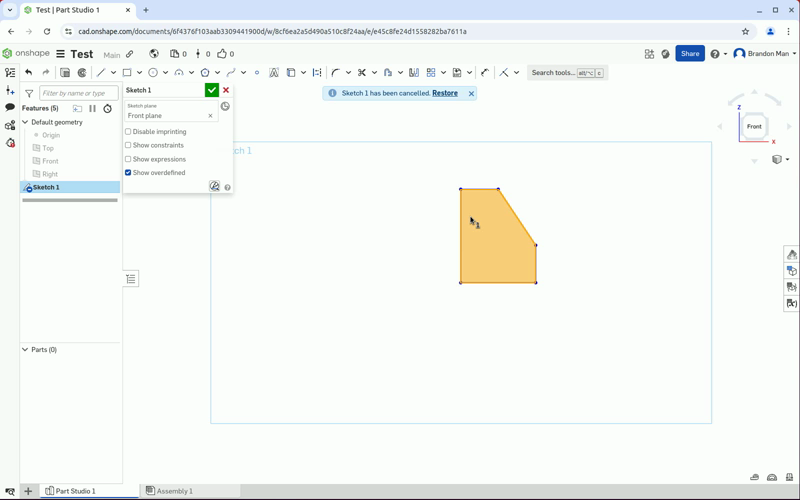
mouse_move(73, 352)
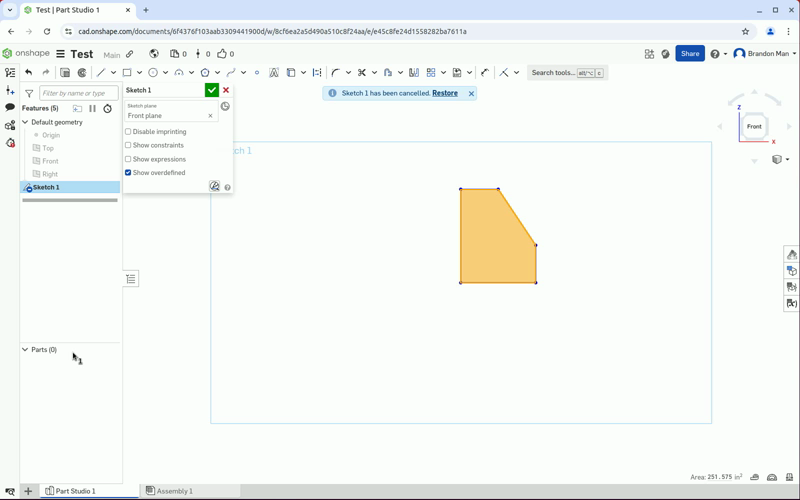
key(shift+y)
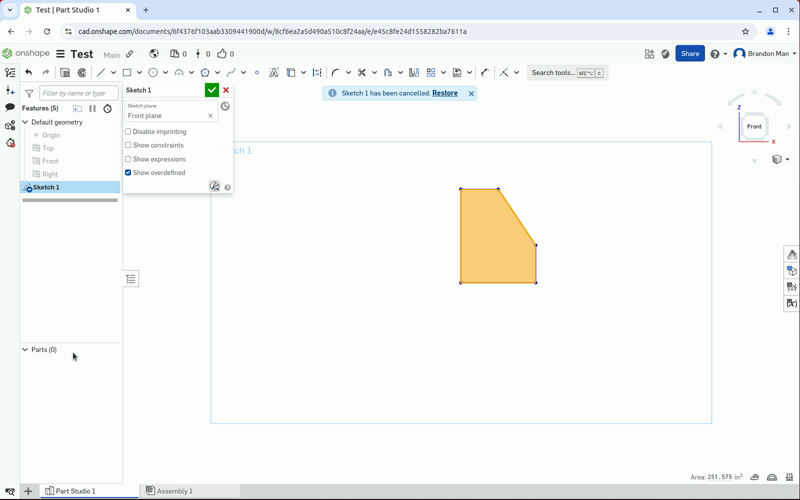
key(shift+e)
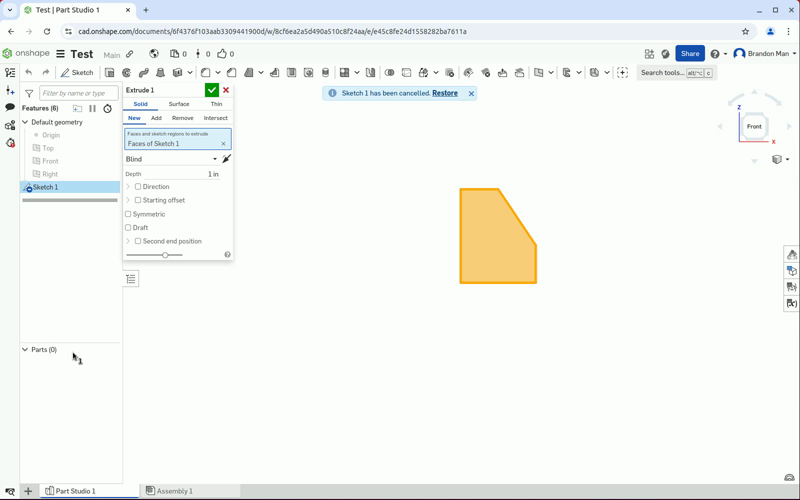
mouse_move(143, 106)
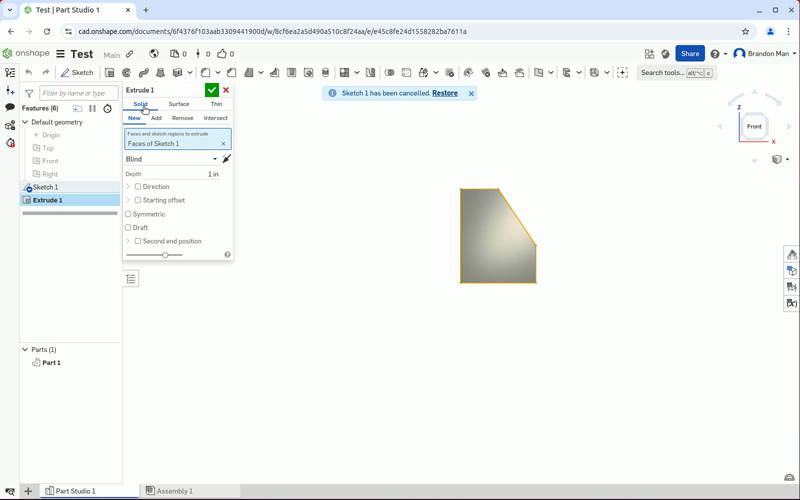
click(143, 106)
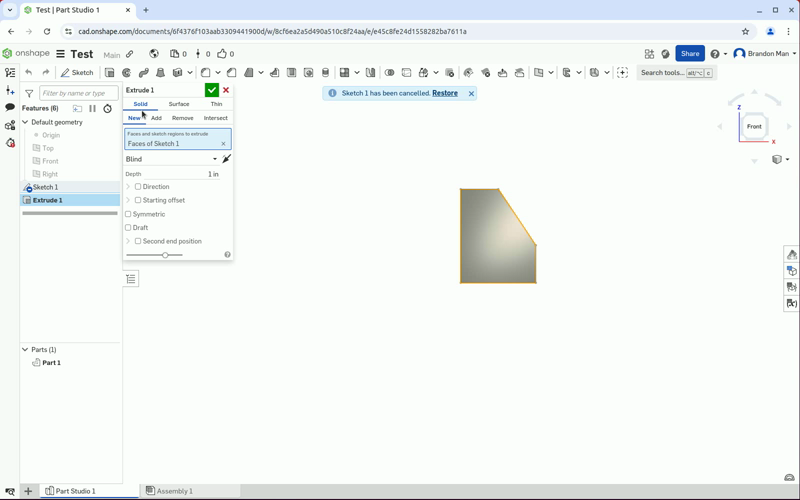
mouse_move(137, 120)
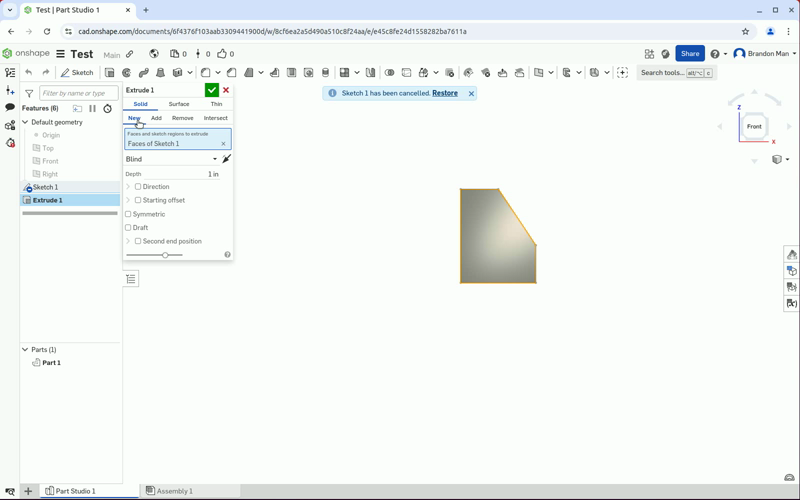
click(137, 120)
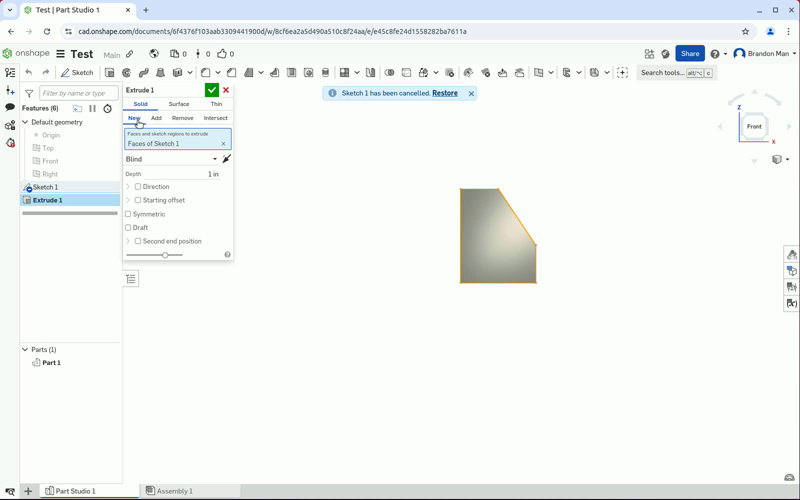
key(tab, 4)
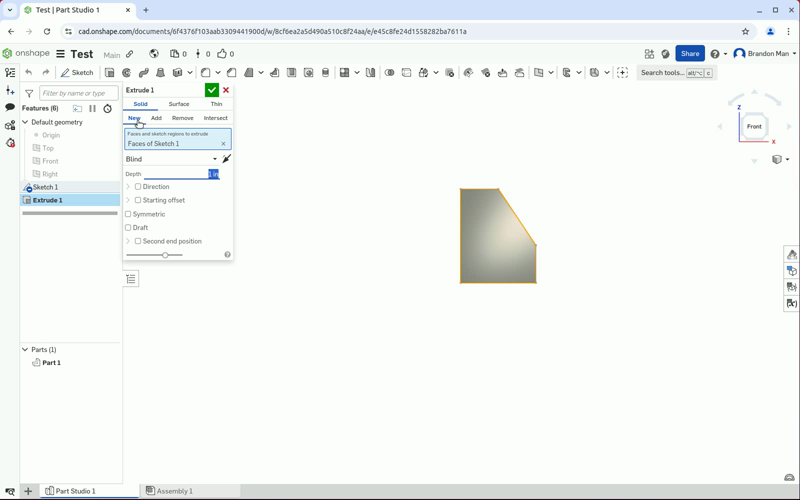
text(15.405)
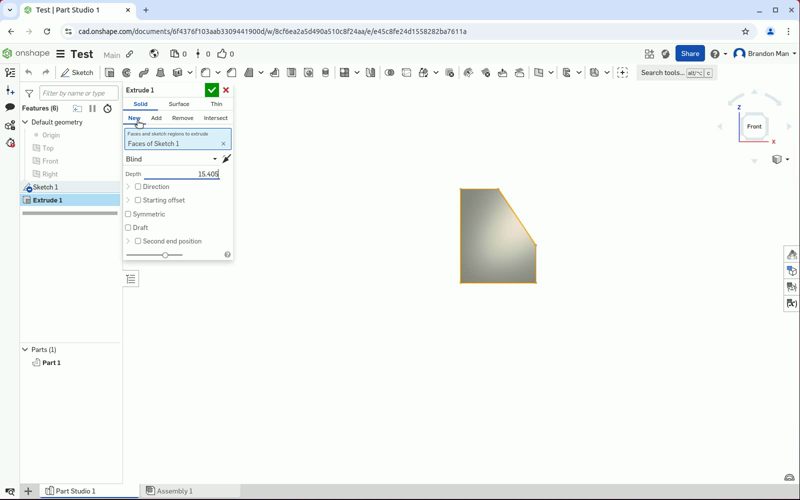
key(enter)
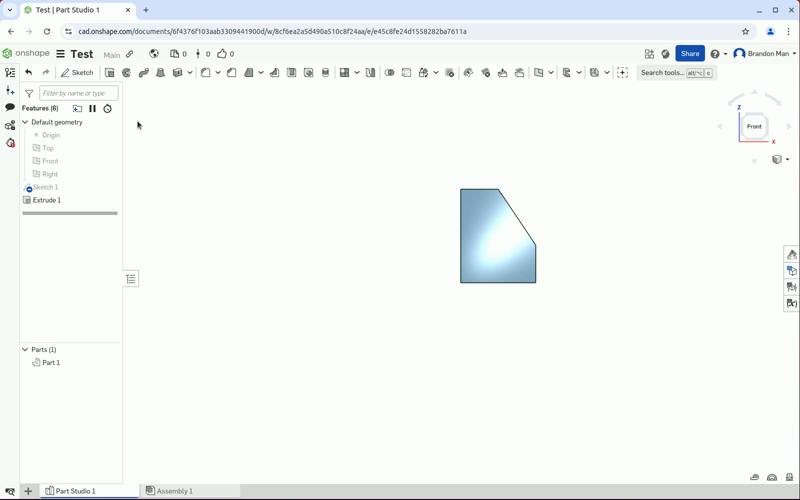
key(shift+h)
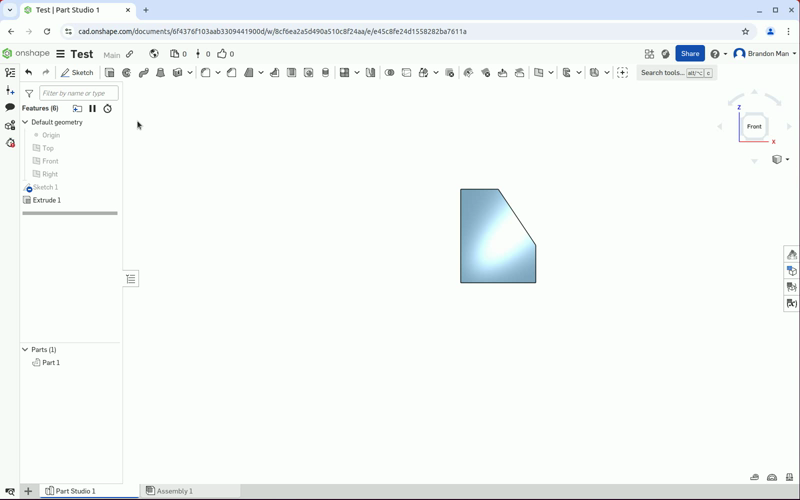
key(shift+h)
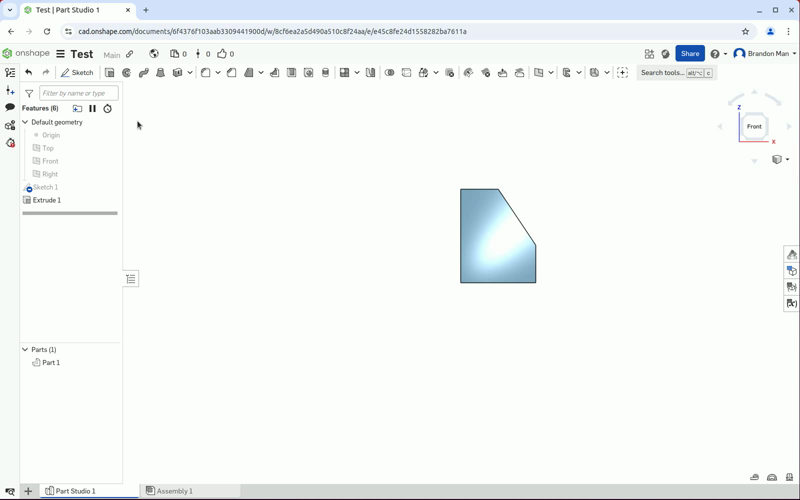
mouse_move(73, 189)
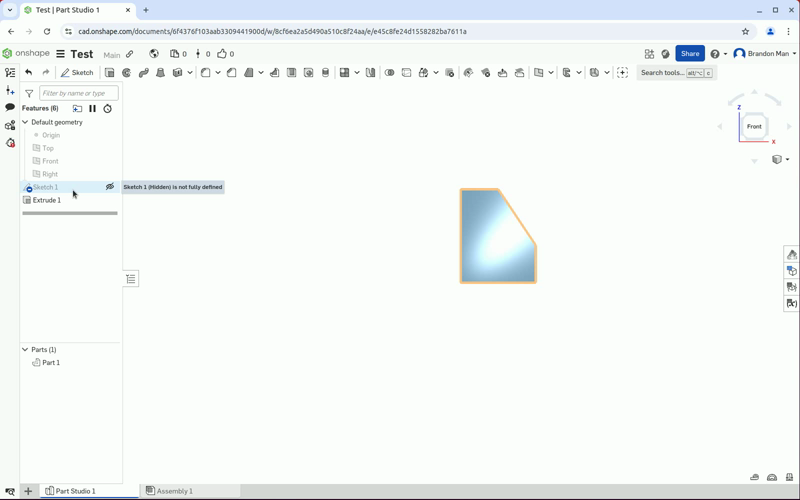
click(73, 189)
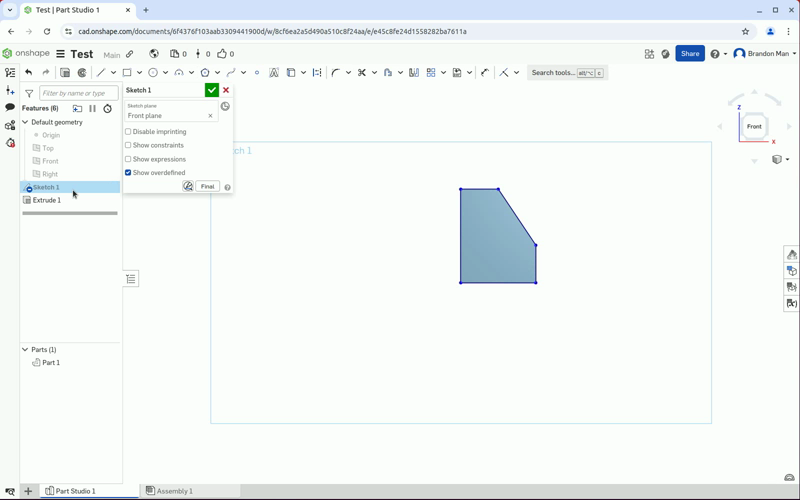
mouse_move(229, 92)
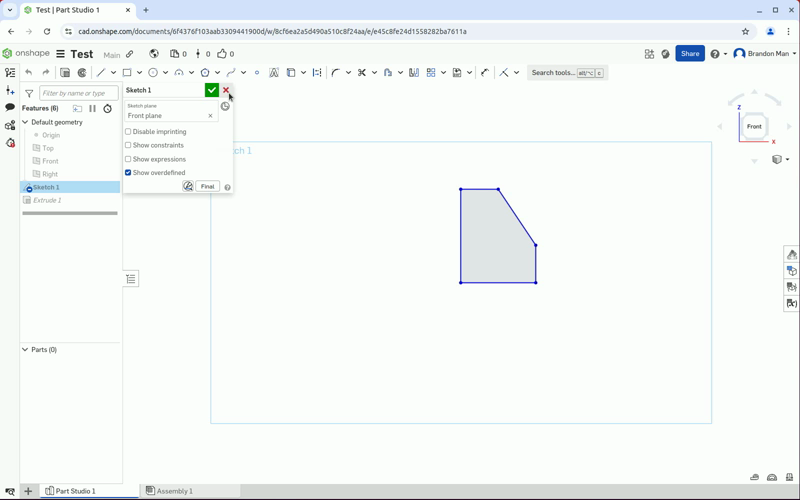
click(229, 92)
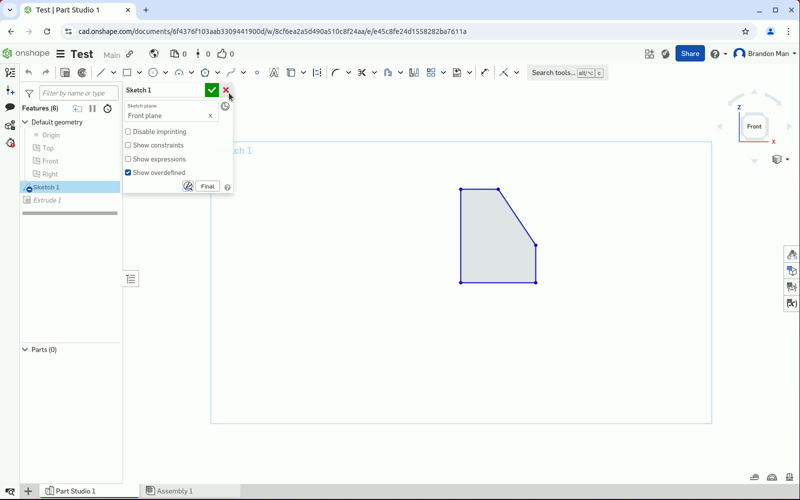
key(shift+s)
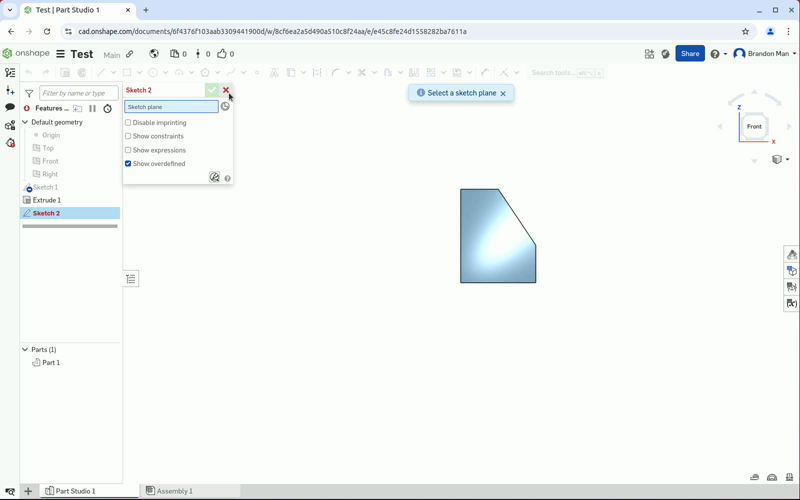
mouse_move(73, 163)
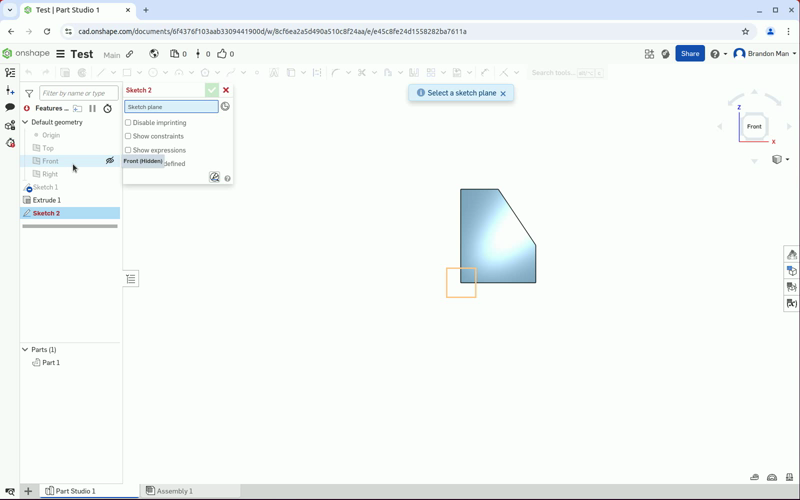
click(73, 163)
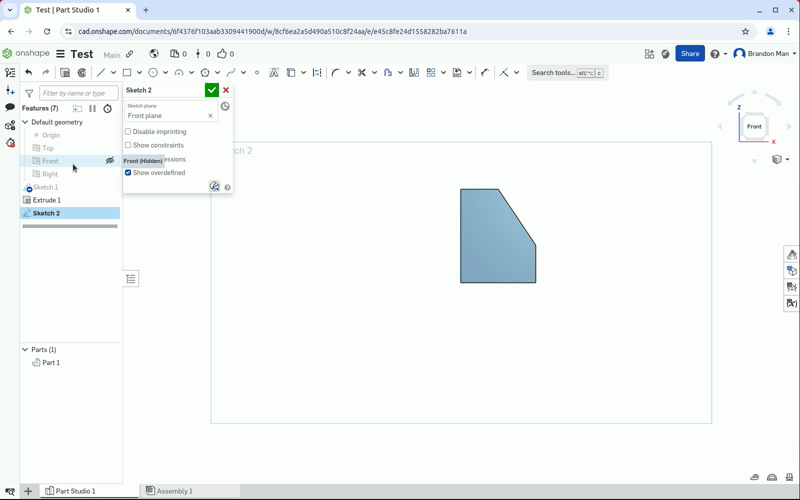
mouse_move(73, 352)
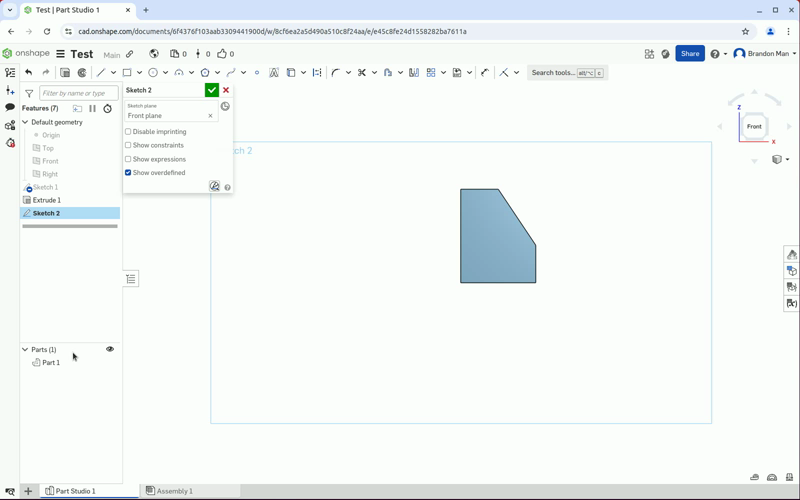
key(y)
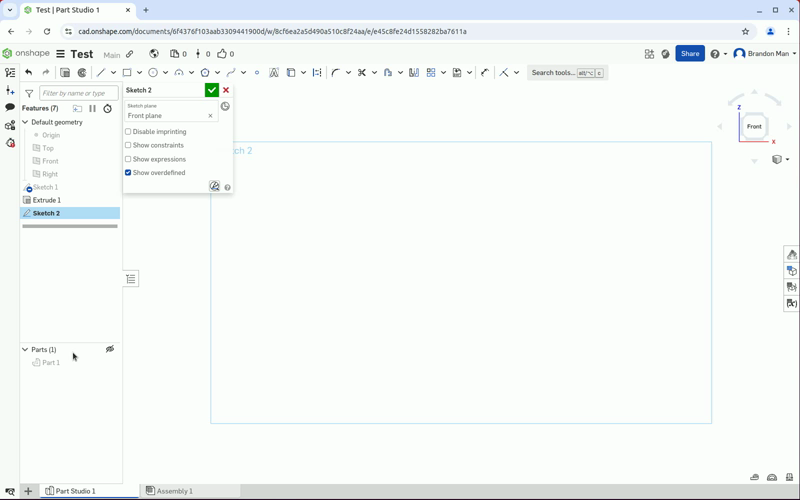
key(l)
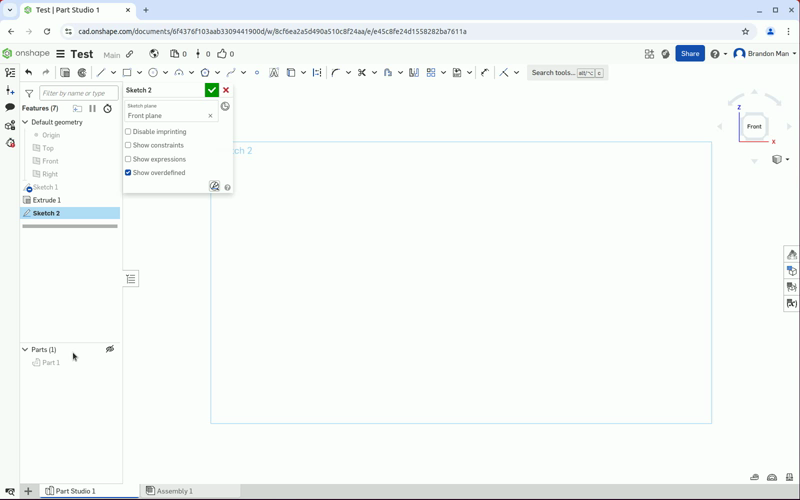
key_down(shift)
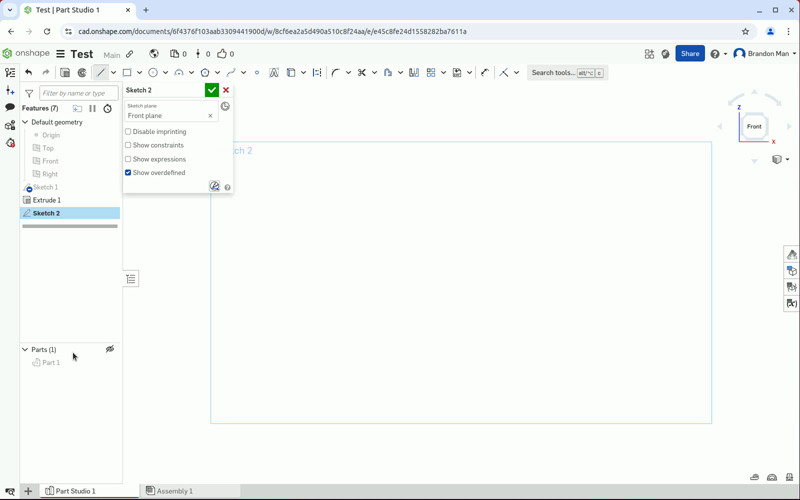
mouse_move(535, 282)
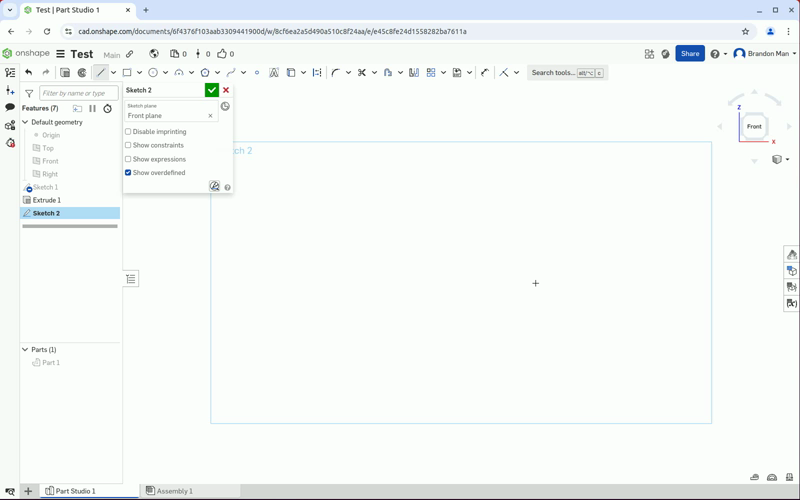
click(535, 282)
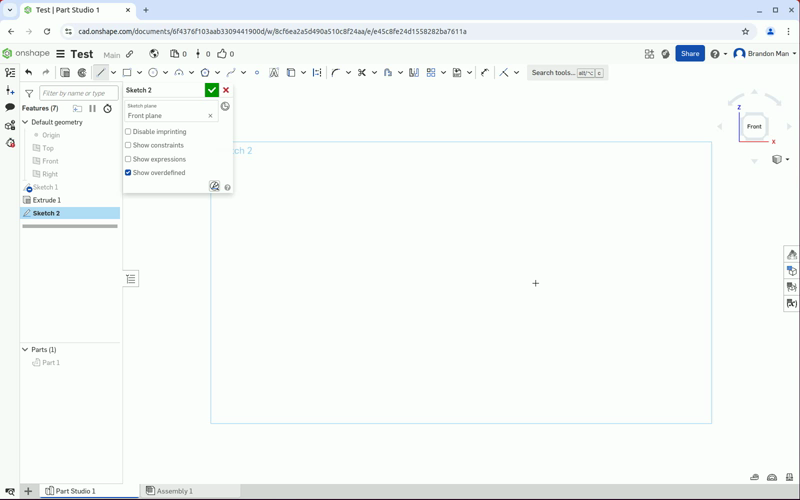
key_up(shift)
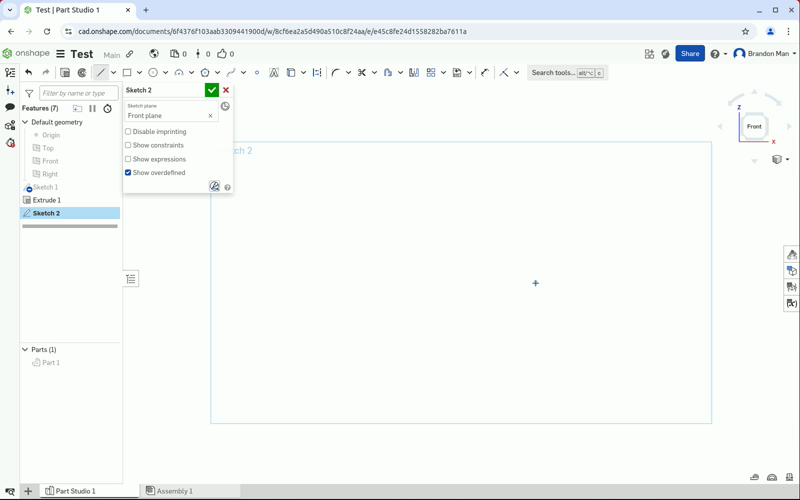
key_down(shift)
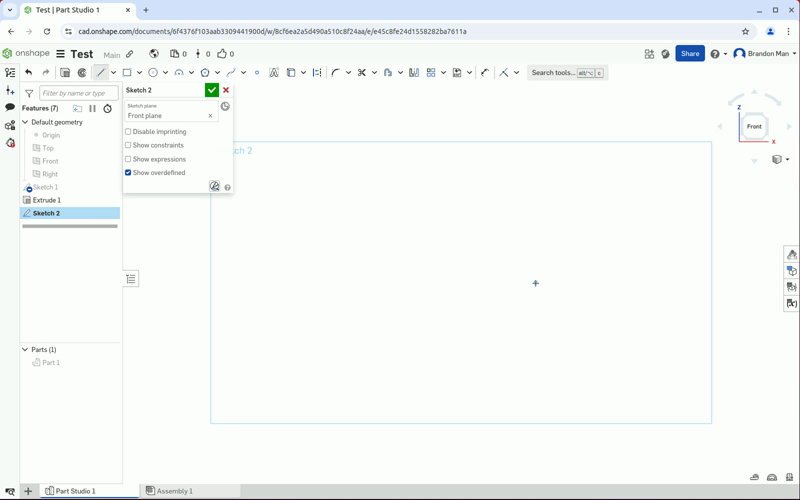
mouse_move(565, 282)
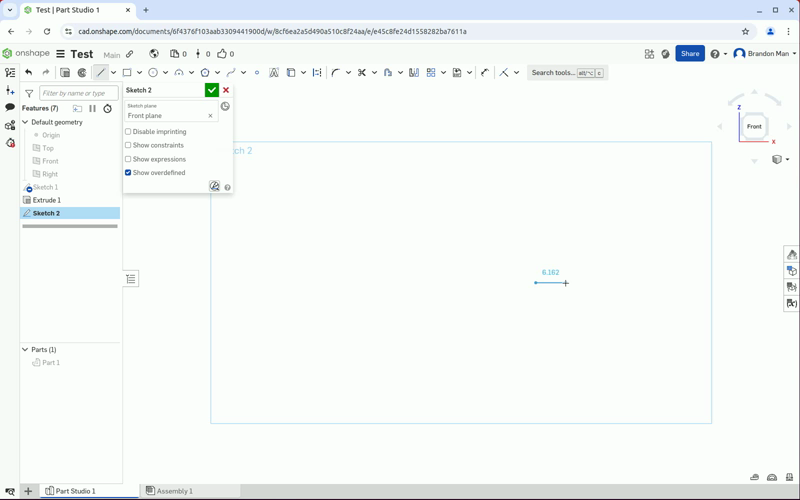
mouse_move(574, 282)
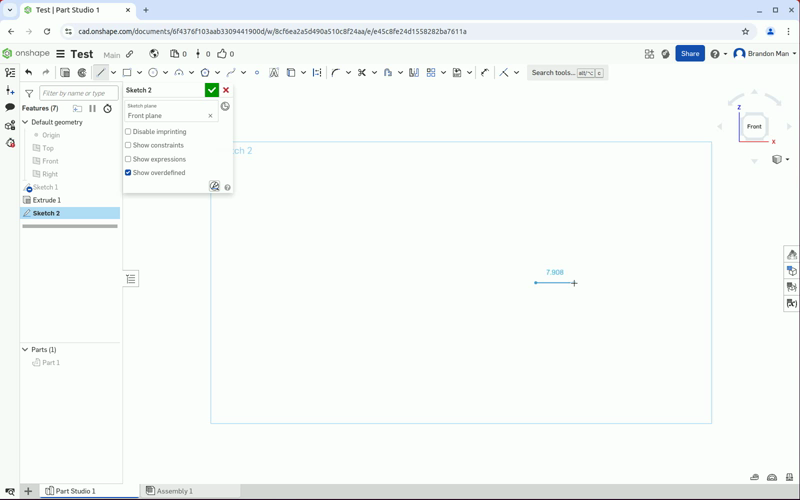
click(574, 282)
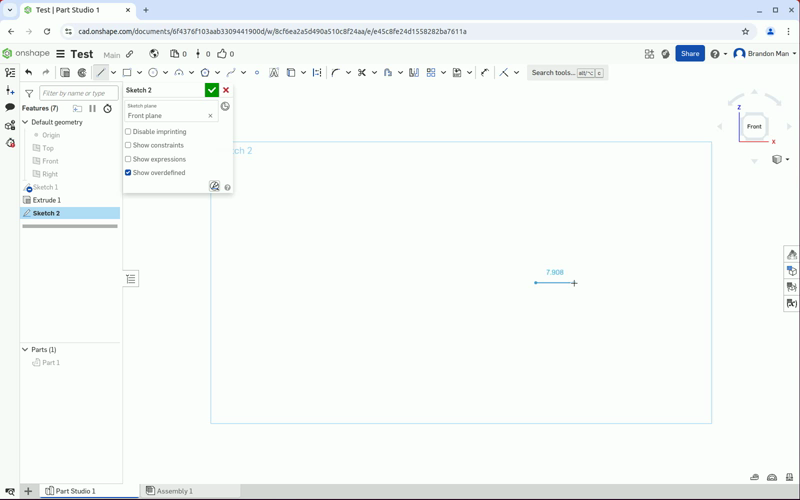
key_up(shift)
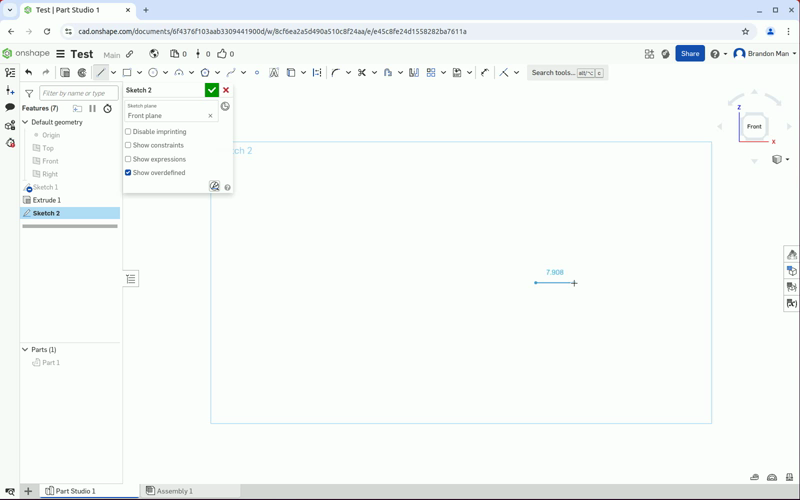
key_down(shift)
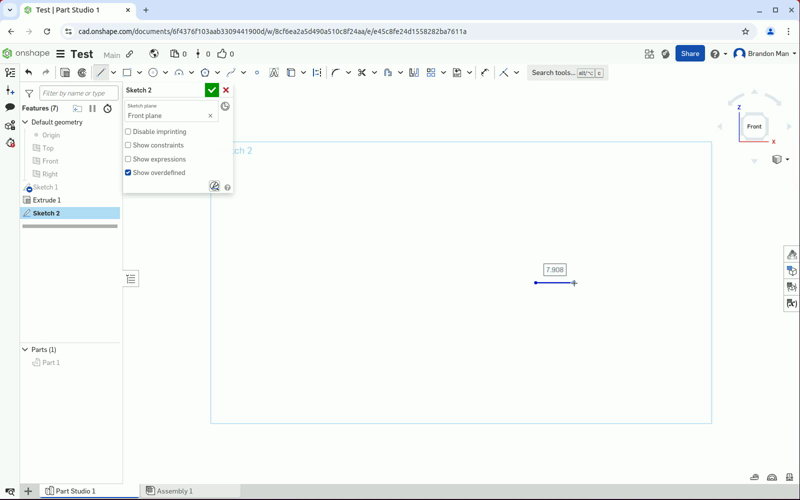
mouse_move(589, 282)
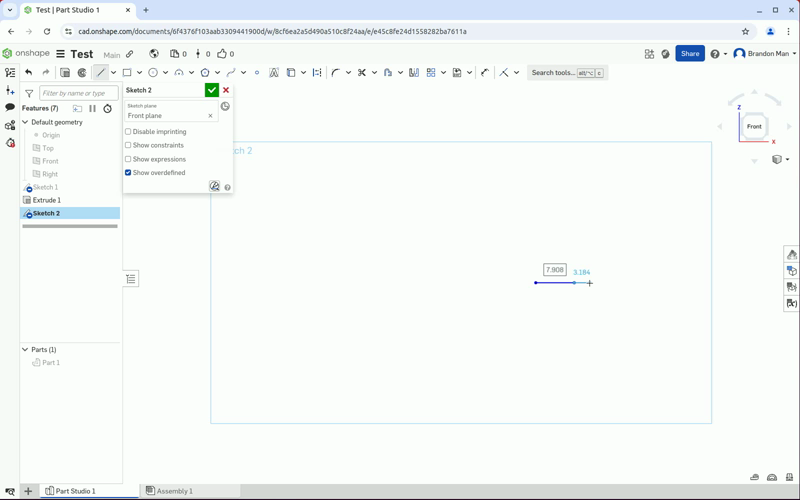
mouse_move(574, 244)
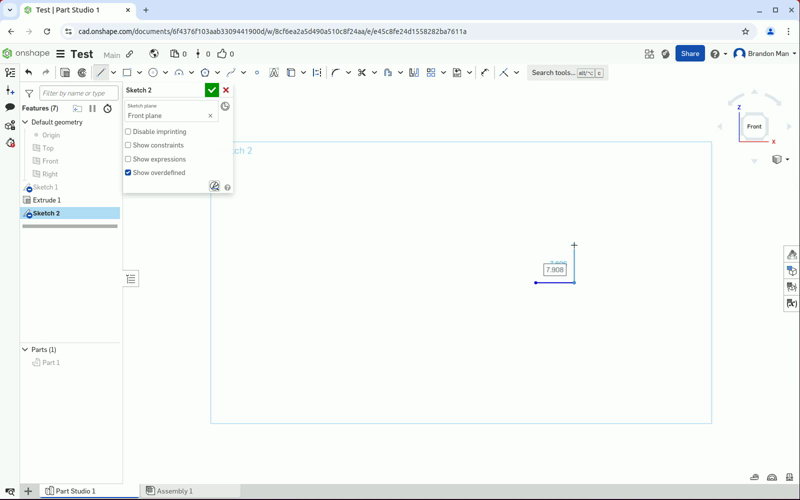
click(574, 244)
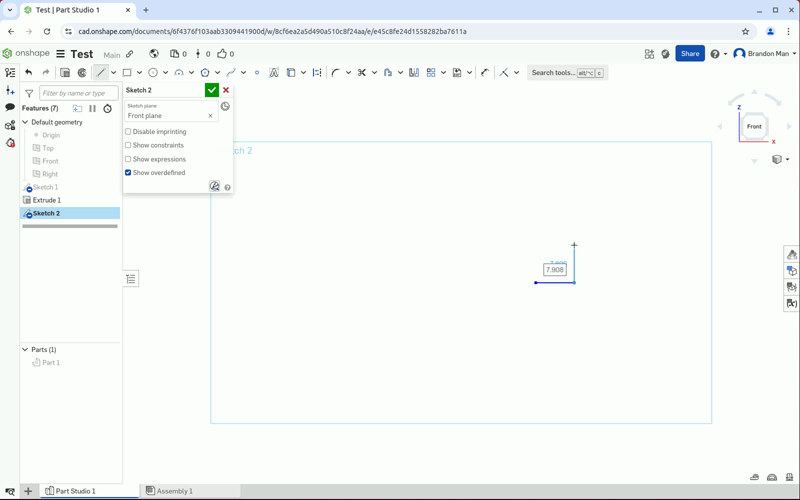
key_up(shift)
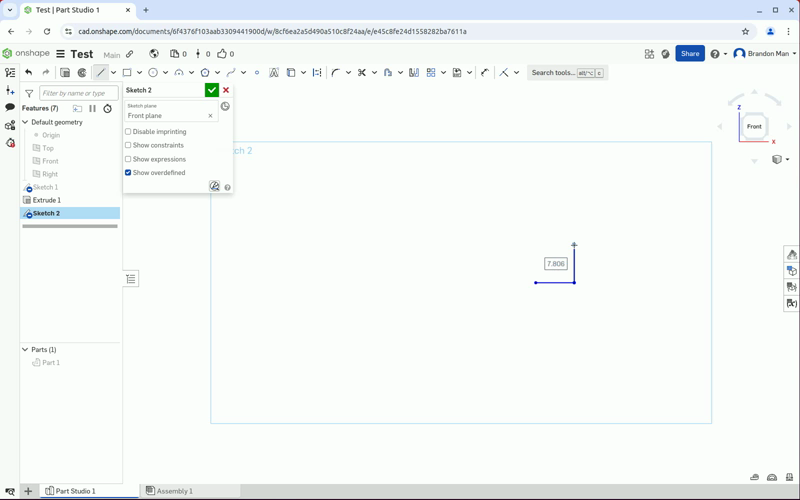
key_down(shift)
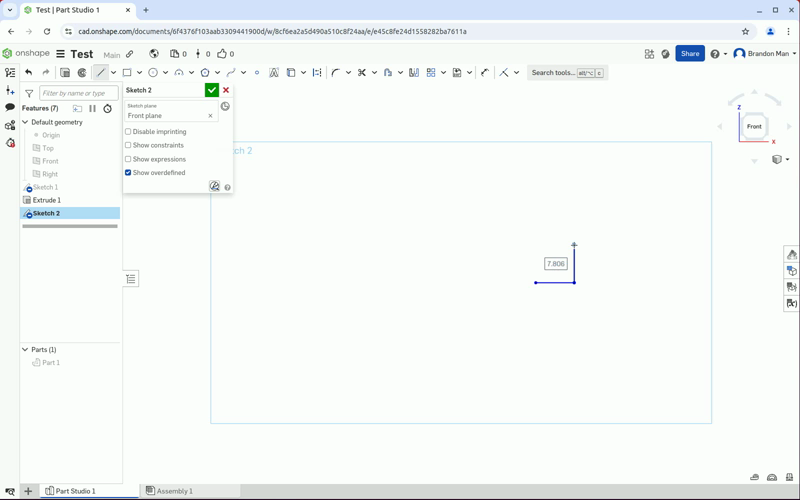
mouse_move(589, 244)
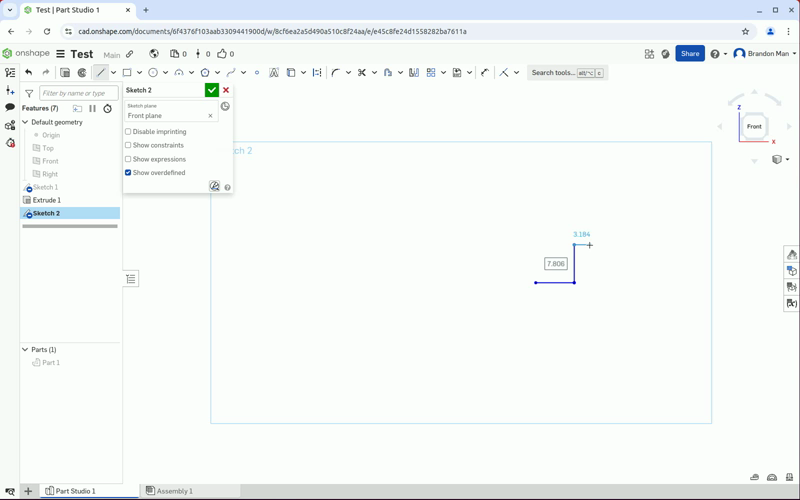
mouse_move(535, 244)
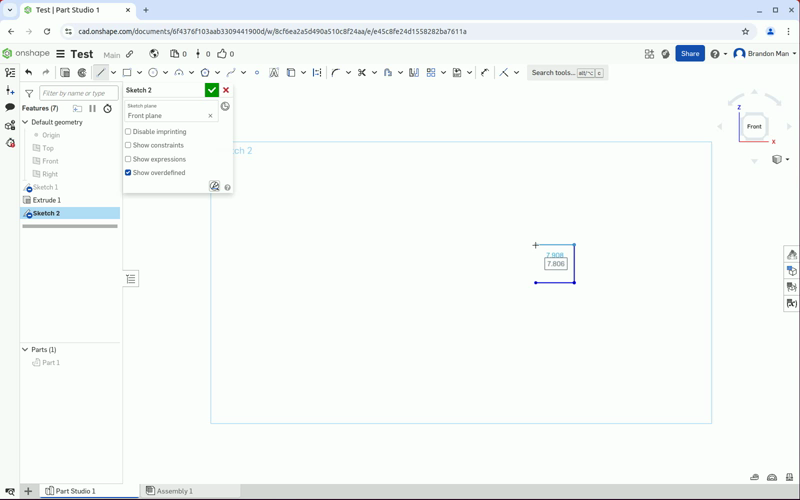
click(535, 244)
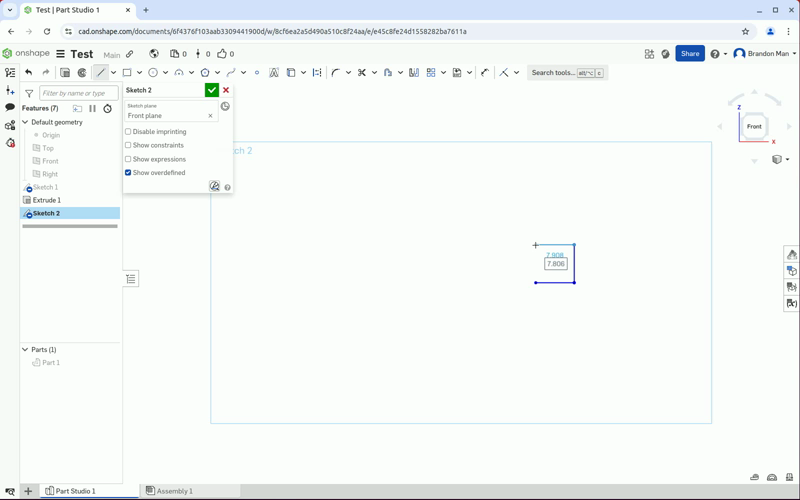
key_up(shift)
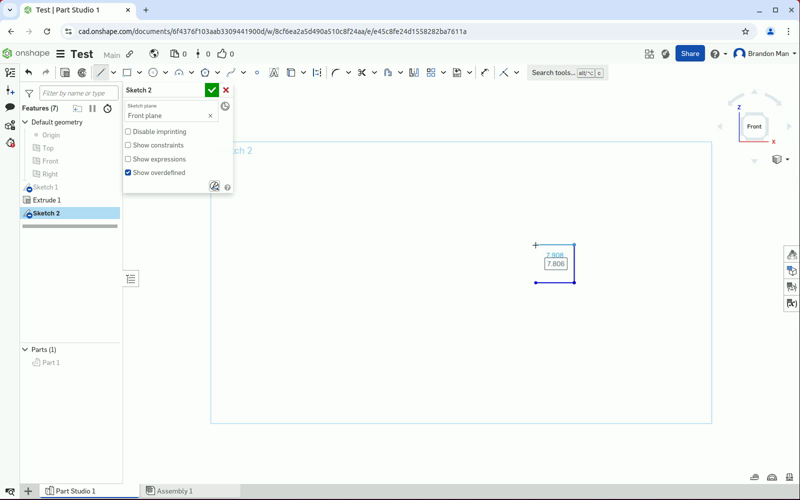
mouse_move(565, 244)
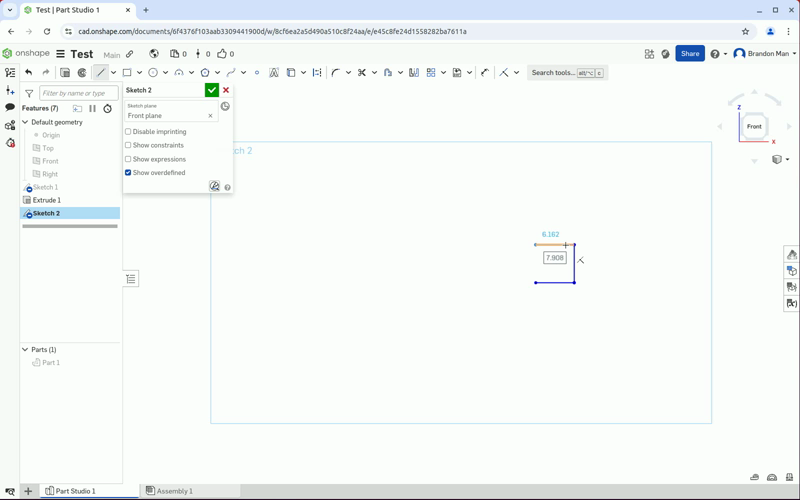
key_down(shift)
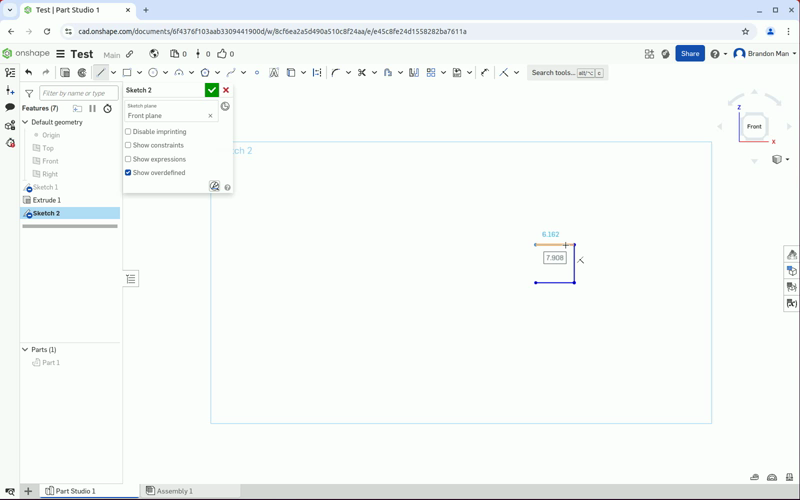
mouse_move(535, 282)
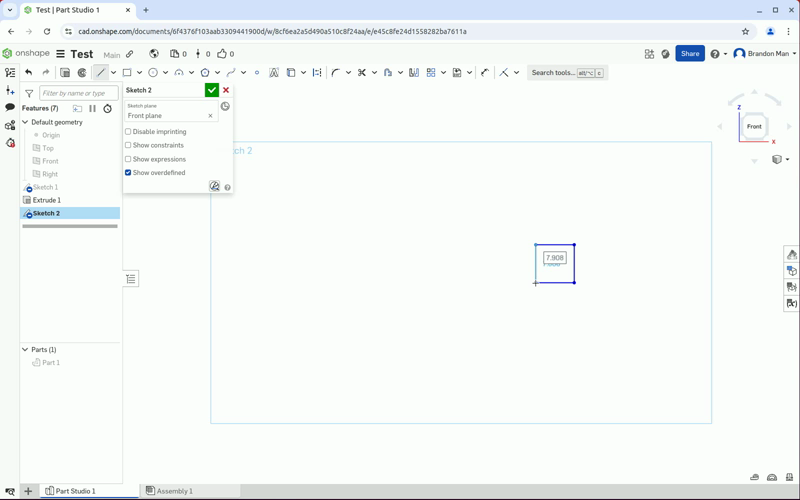
key_up(shift)
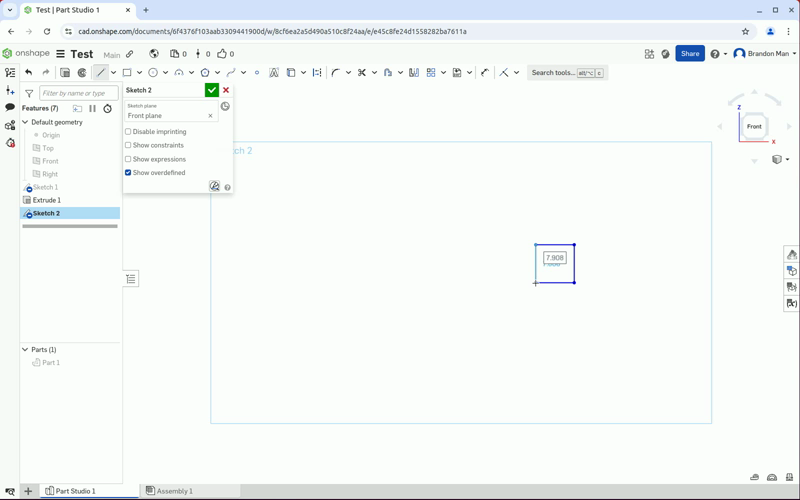
click(535, 282)
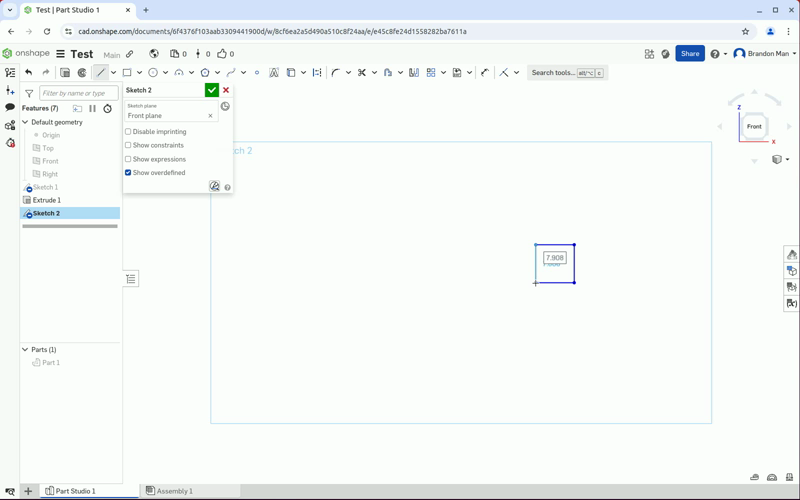
key(esc)
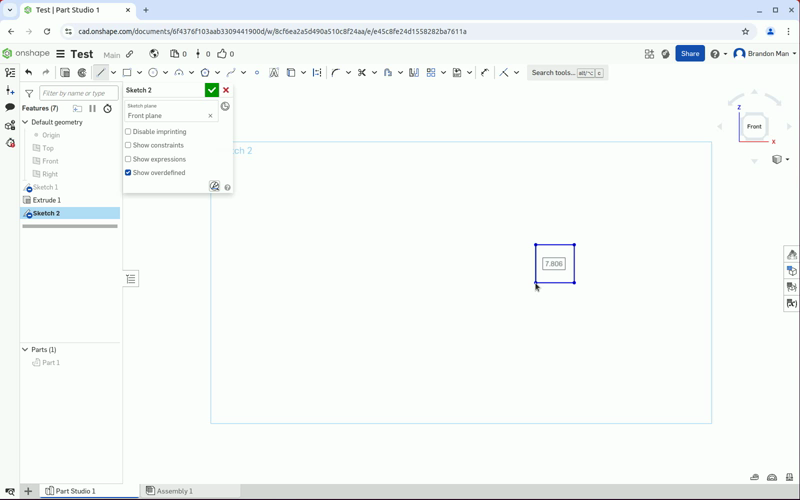
mouse_move(568, 253)
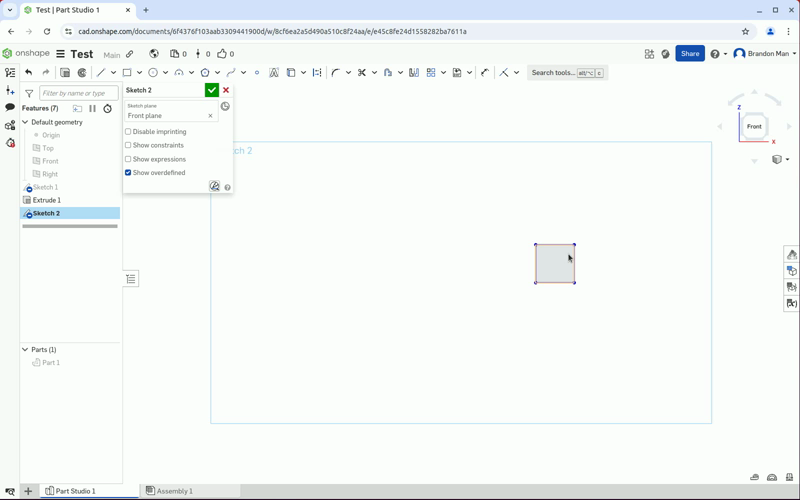
scroll(6)
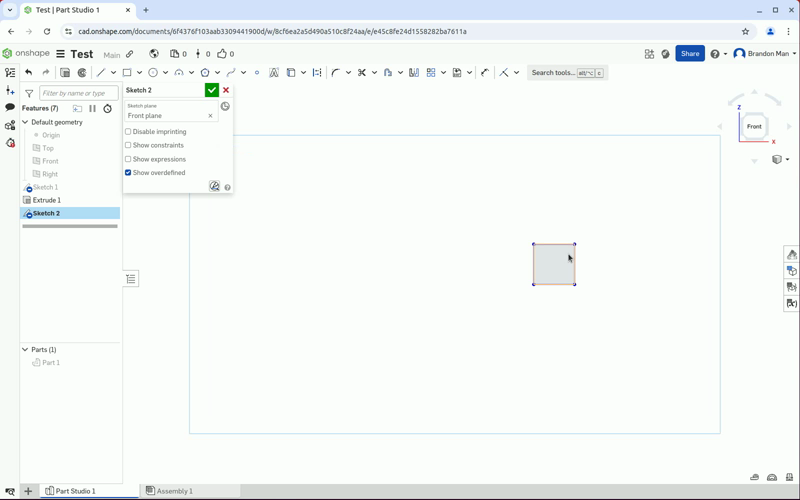
scroll(6)
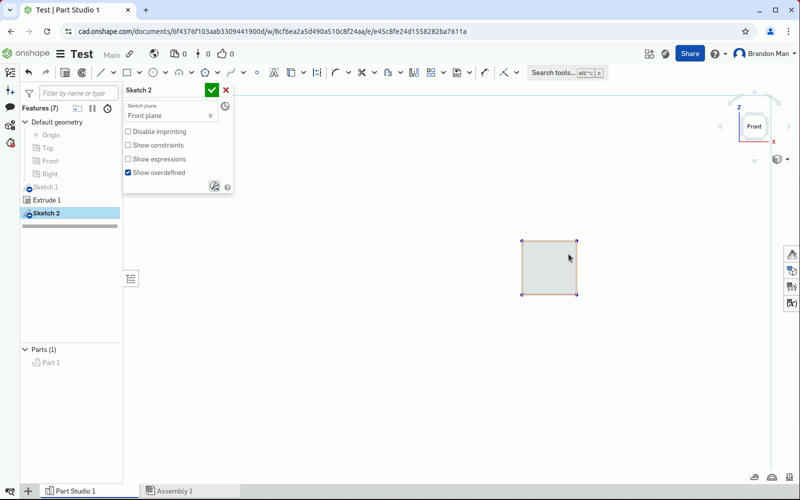
scroll(6)
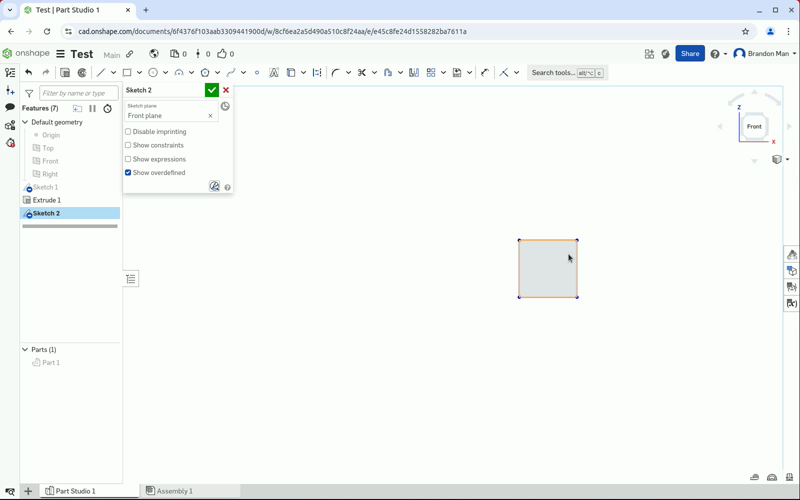
scroll(6)
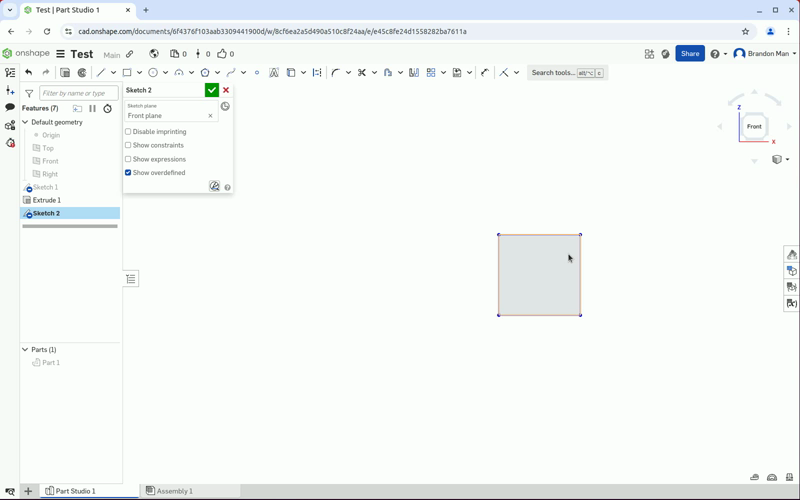
scroll(6)
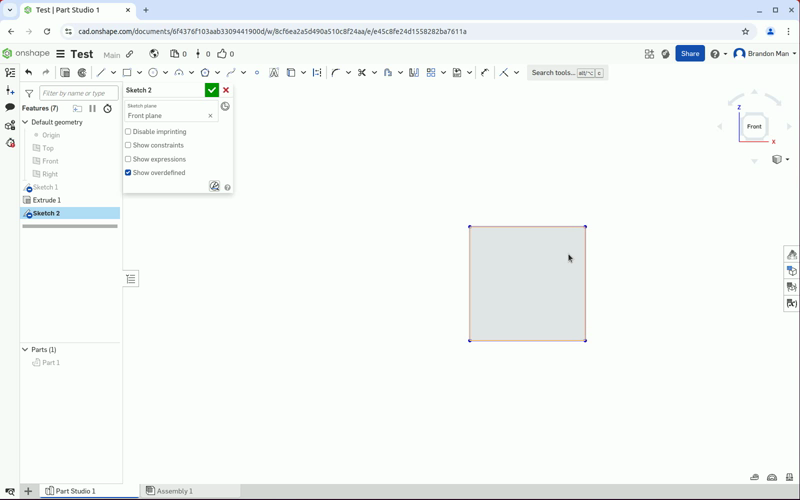
scroll(6)
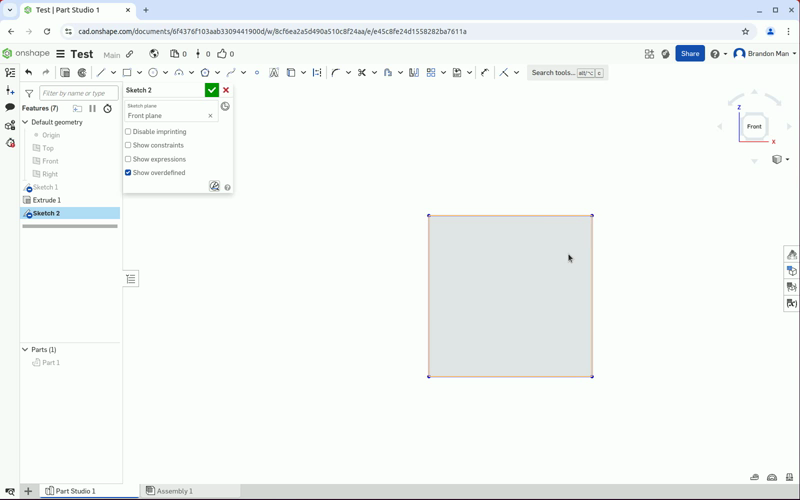
scroll(6)
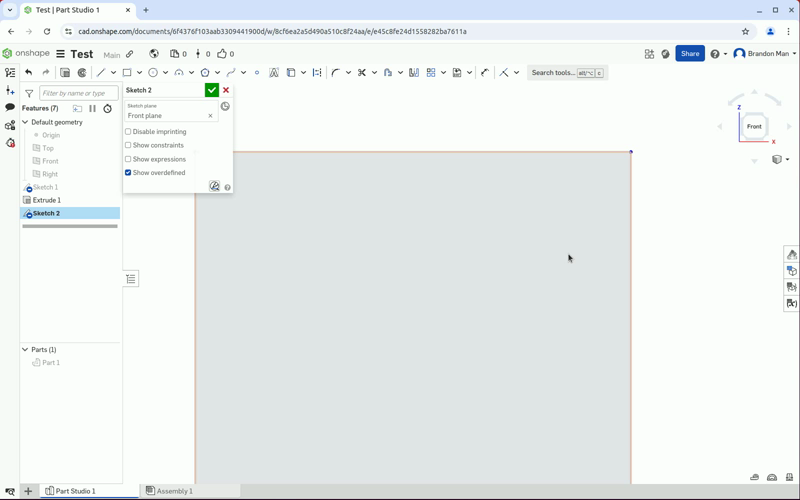
click(568, 253)
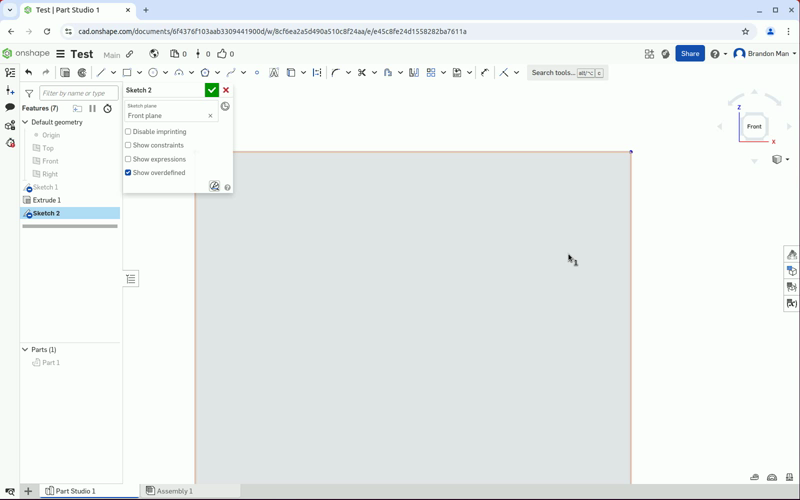
scroll(-6)
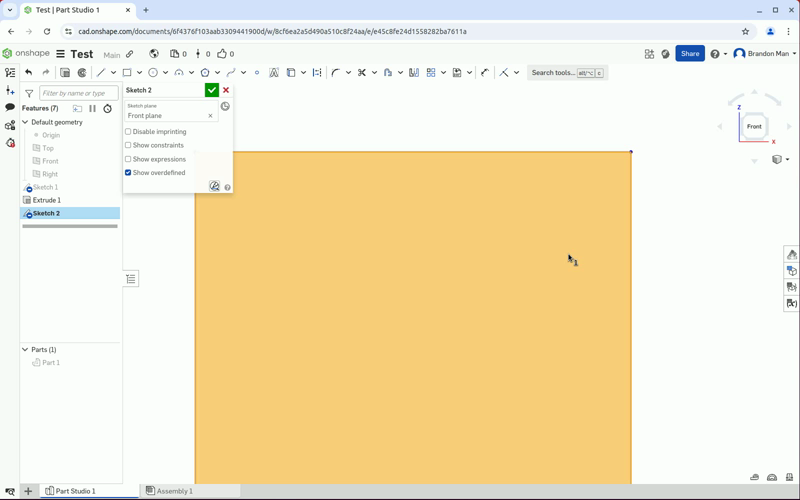
scroll(-6)
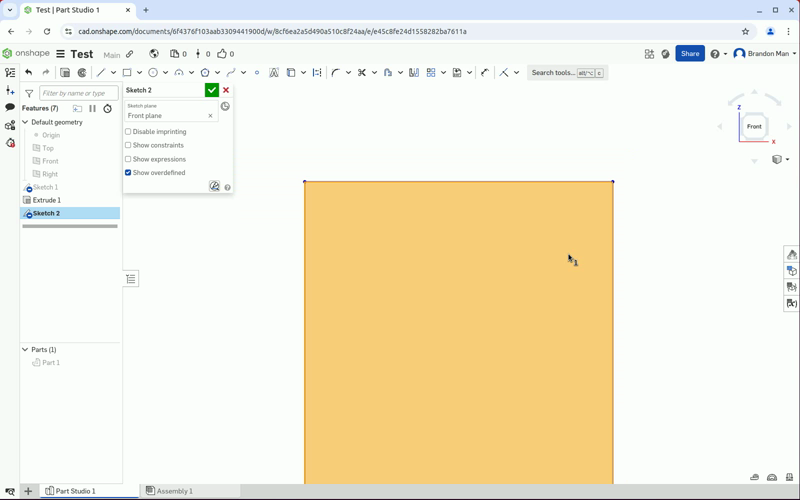
scroll(-6)
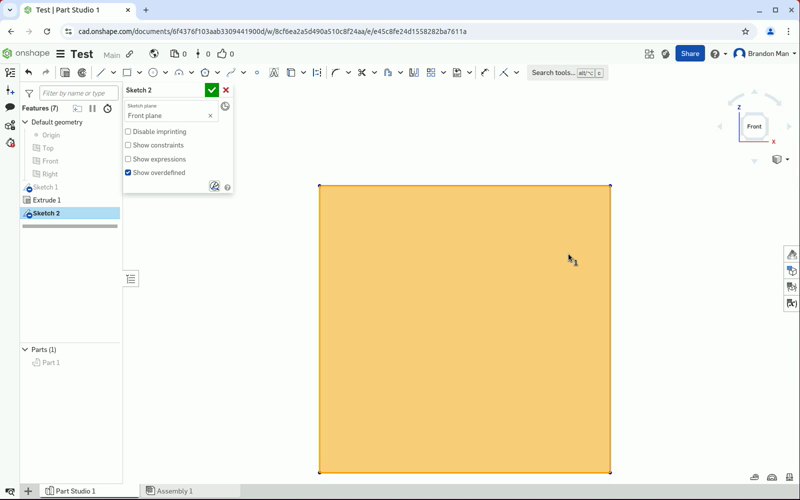
scroll(-6)
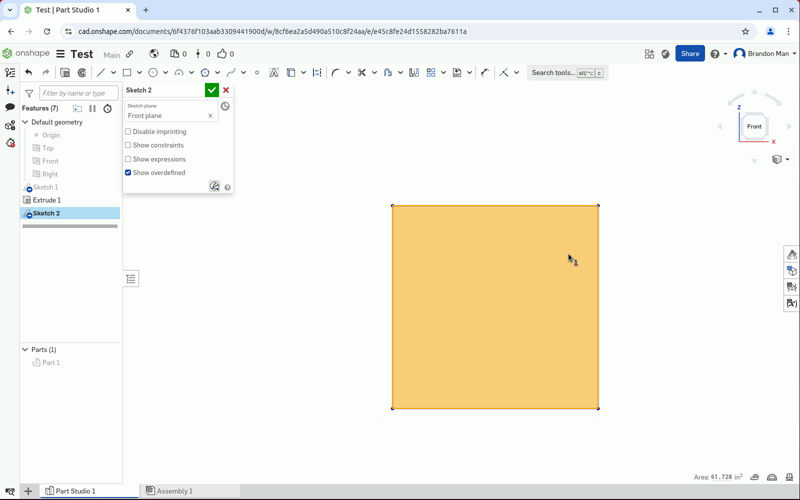
scroll(-6)
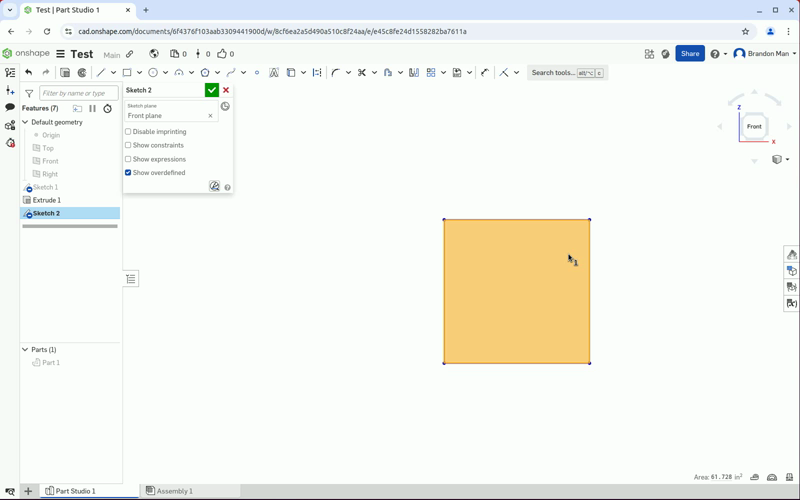
scroll(-6)
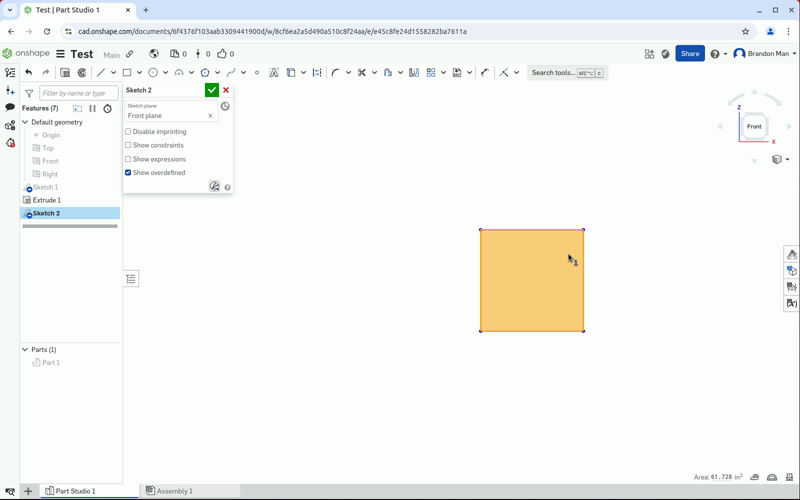
scroll(-6)
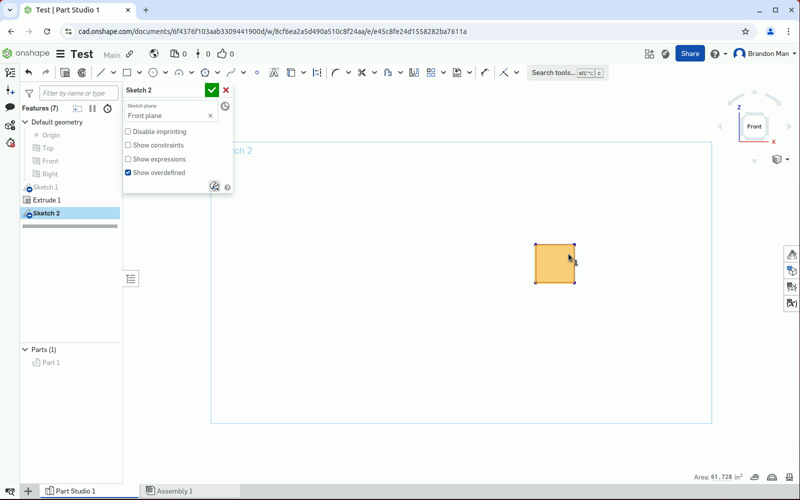
mouse_move(73, 352)
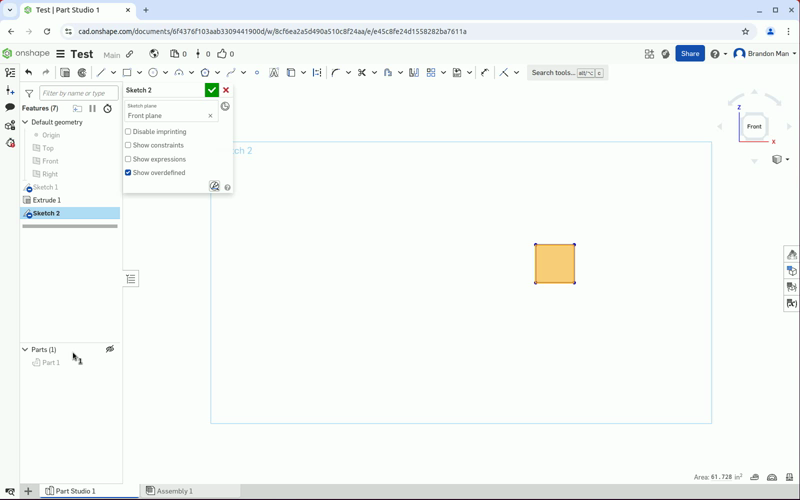
key(shift+y)
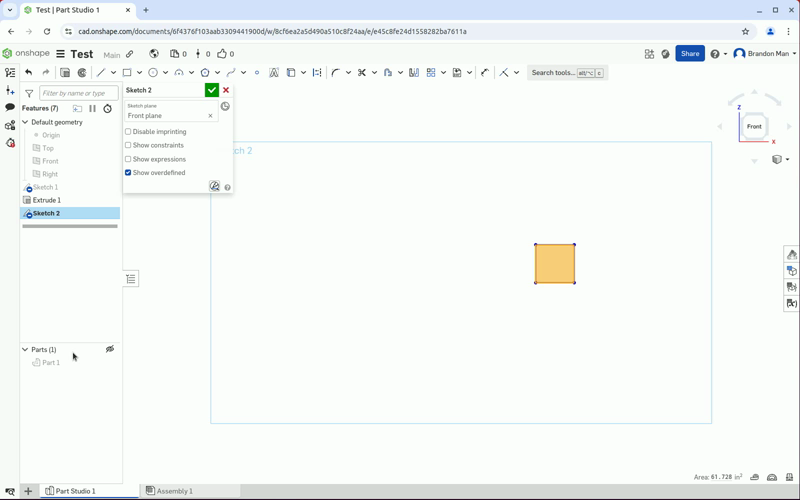
key(shift+e)
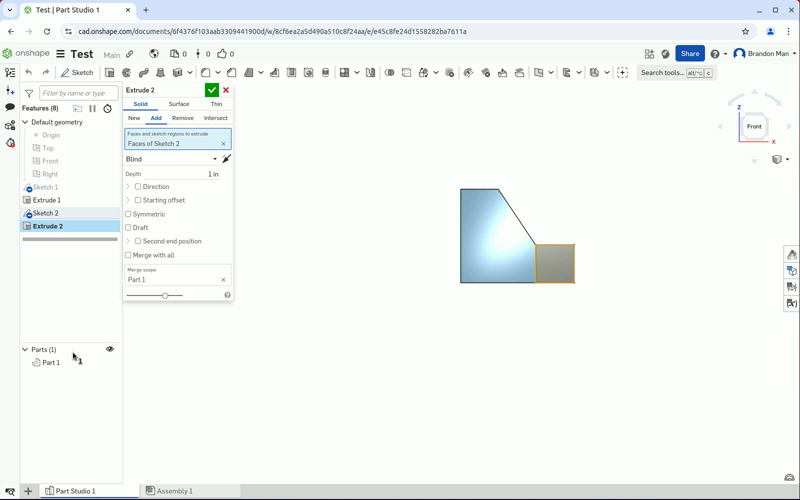
mouse_move(143, 106)
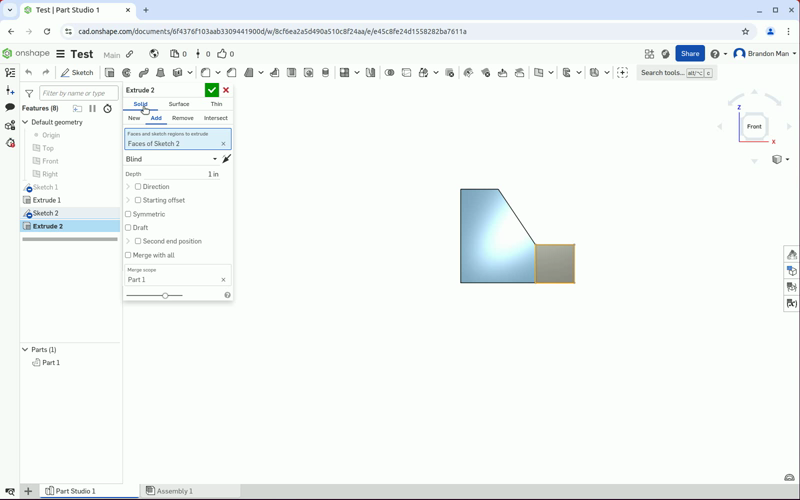
click(143, 106)
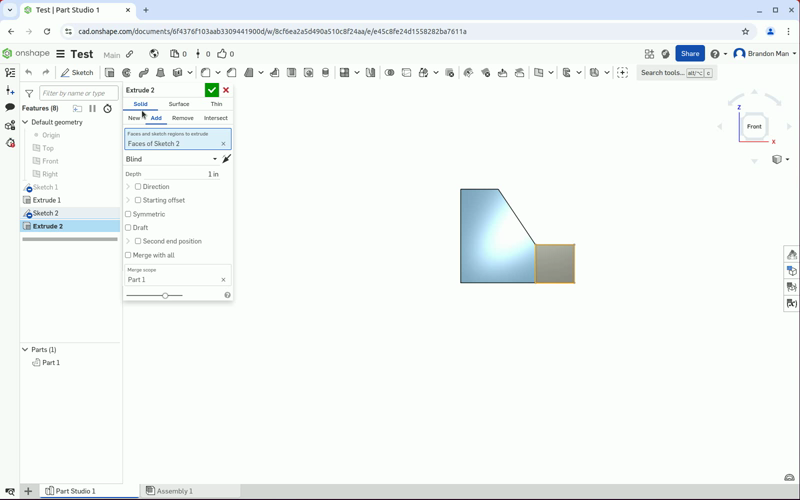
mouse_move(137, 120)
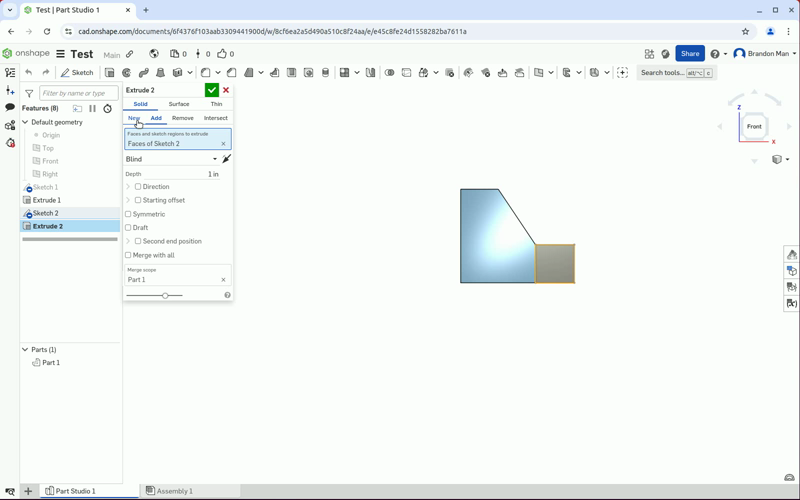
click(137, 120)
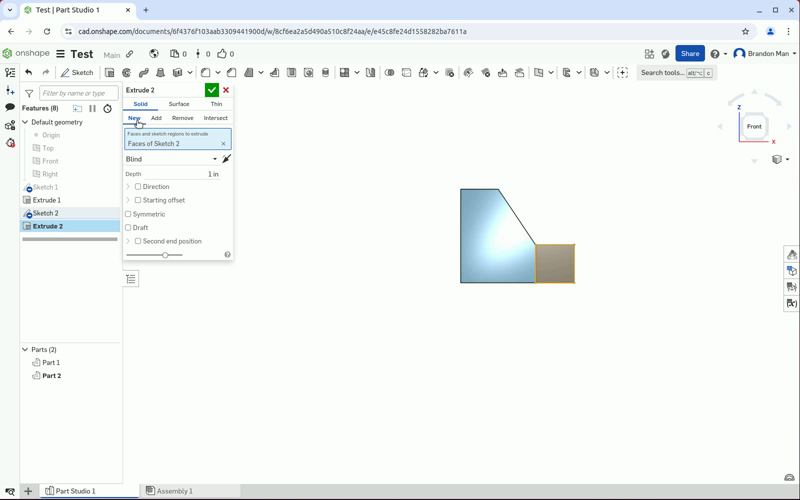
key(tab, 4)
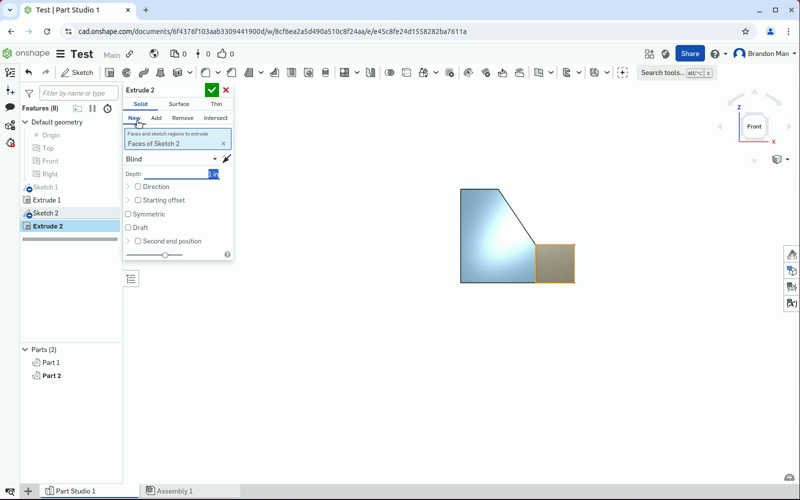
text(15.405)
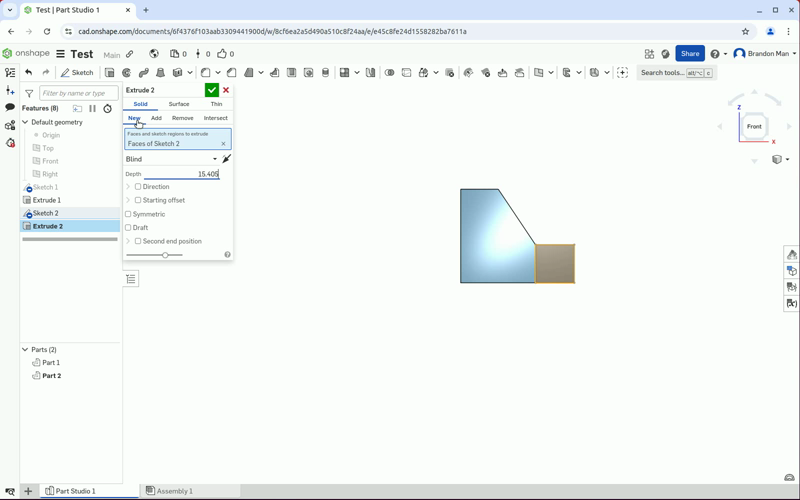
key(enter)
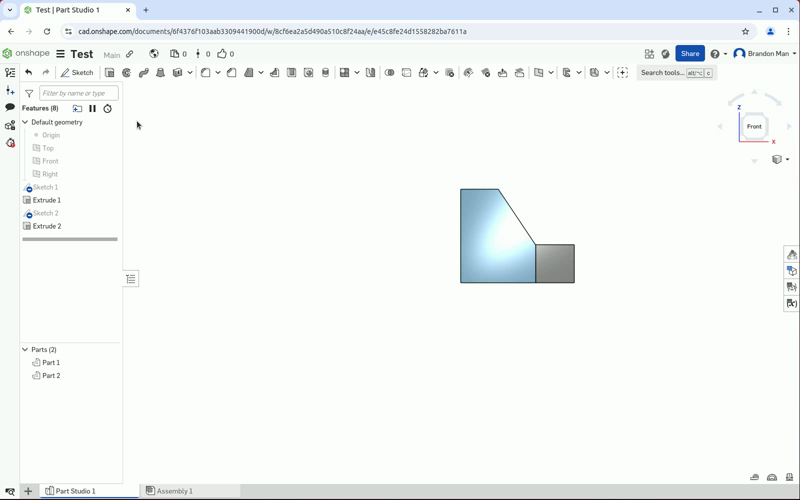
key(shift+h)
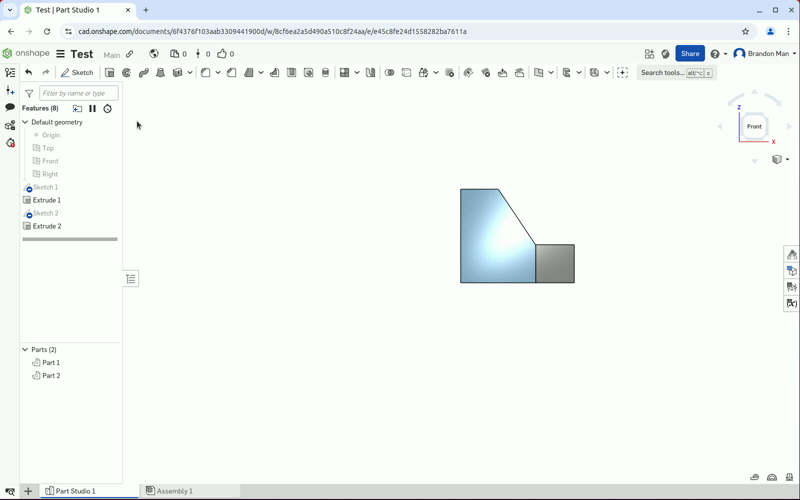
key(shift+h)
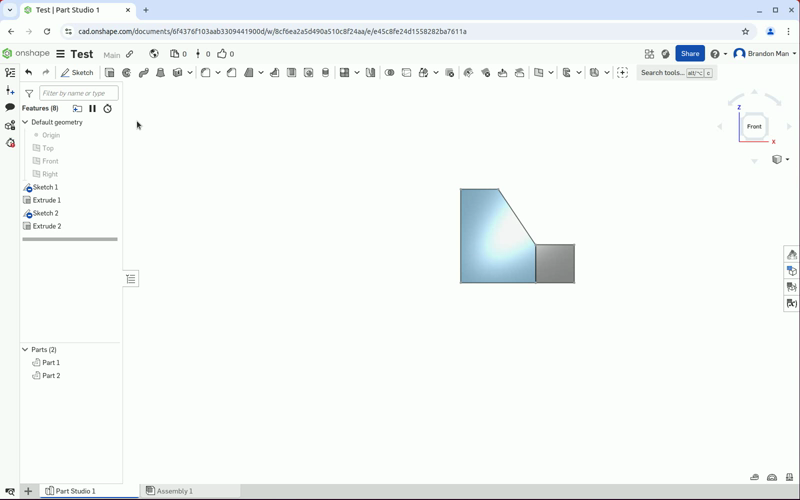
key(shift+7)
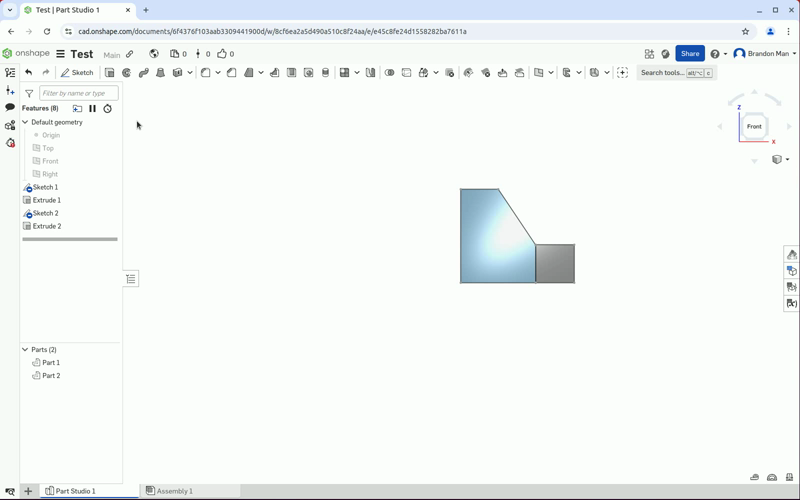
key(left, 2)
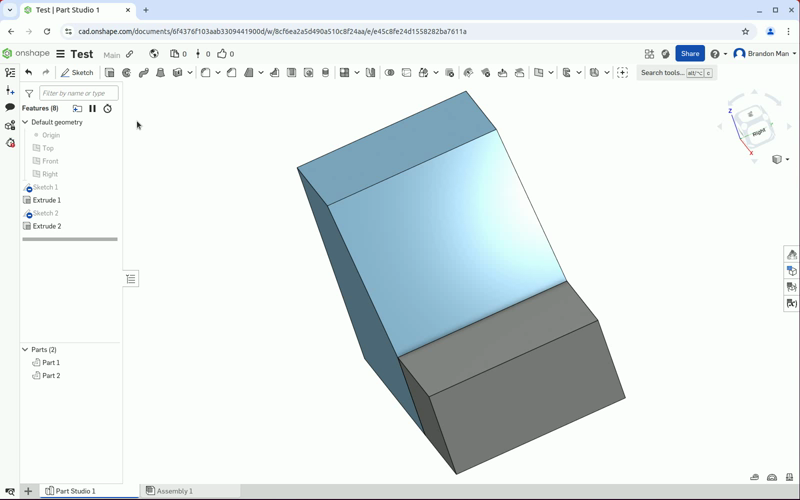
key(down, 2)
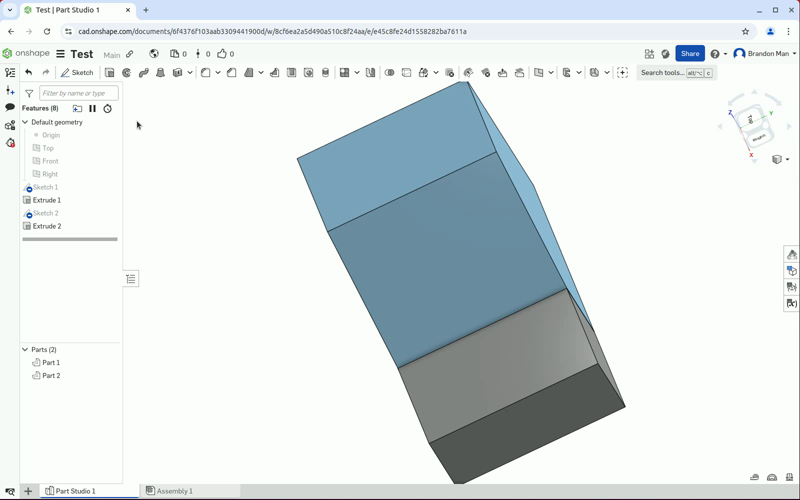
key(up, 2)
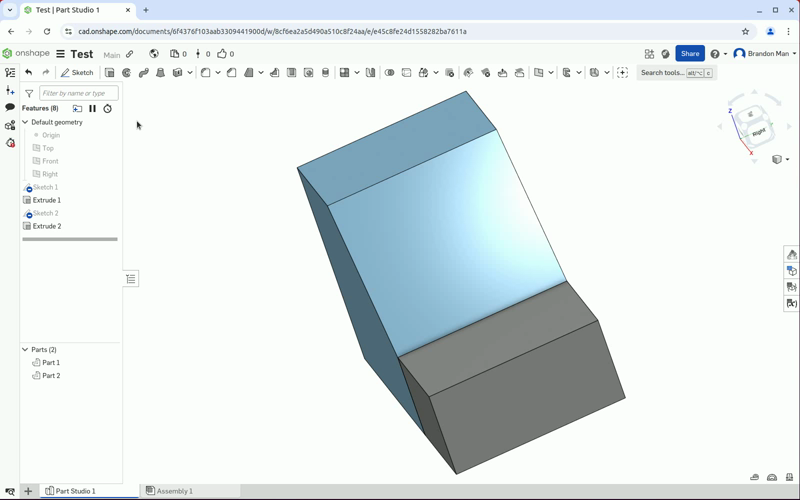
key(right, 2)
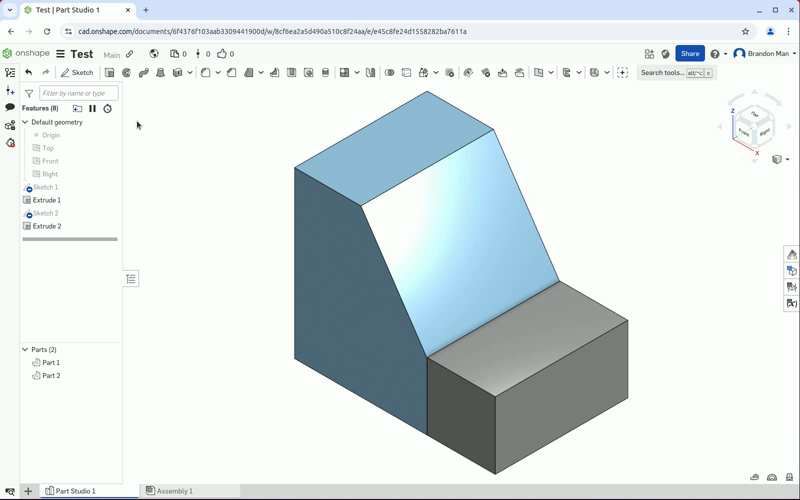
mouse_move(73, 189)
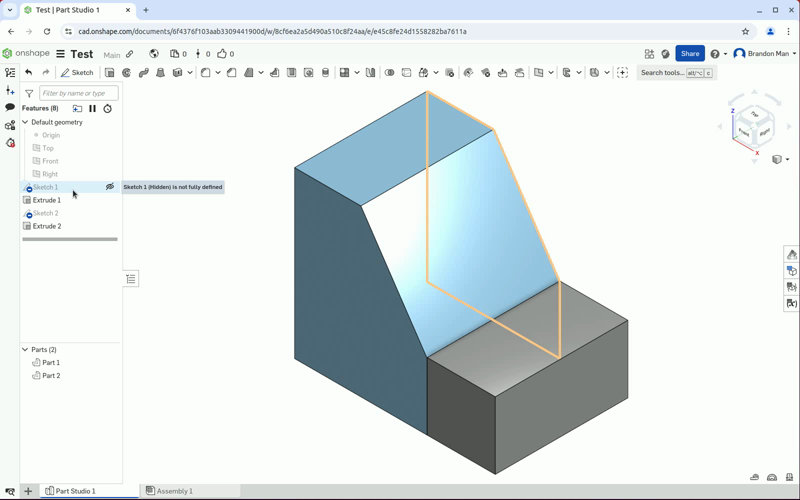
click(73, 189)